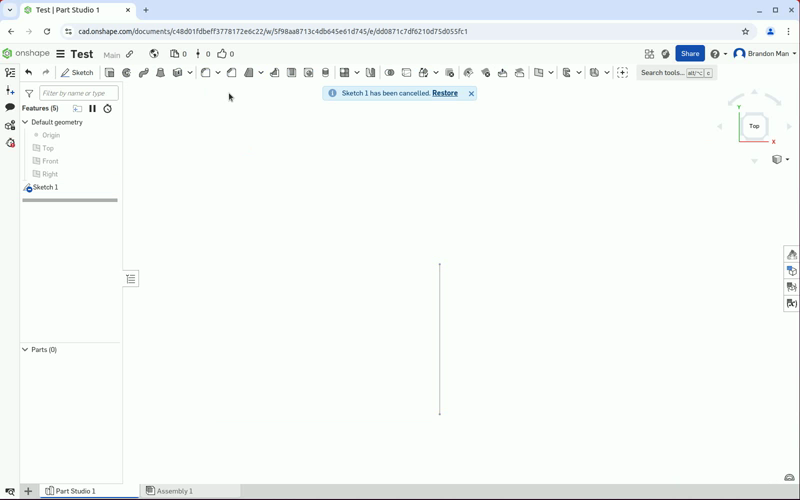
key(shift+h)
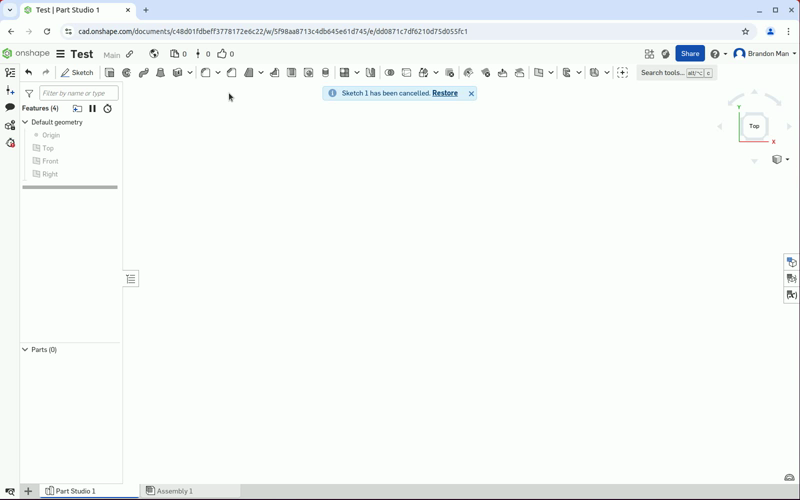
mouse_move(73, 352)
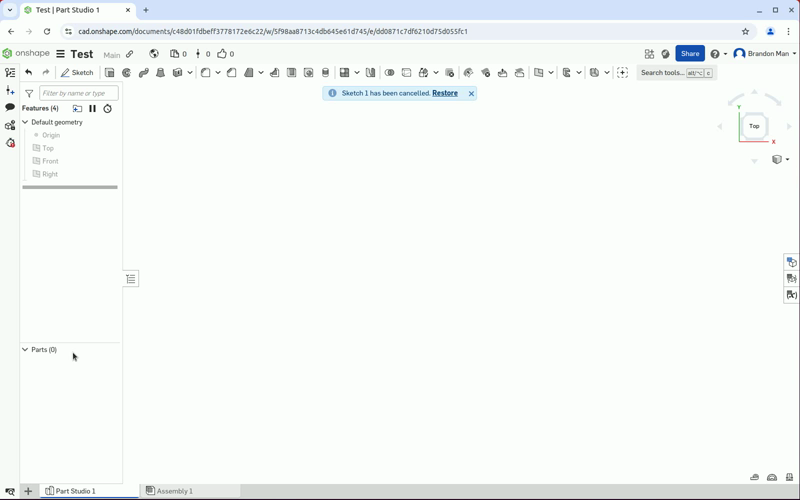
key(y)
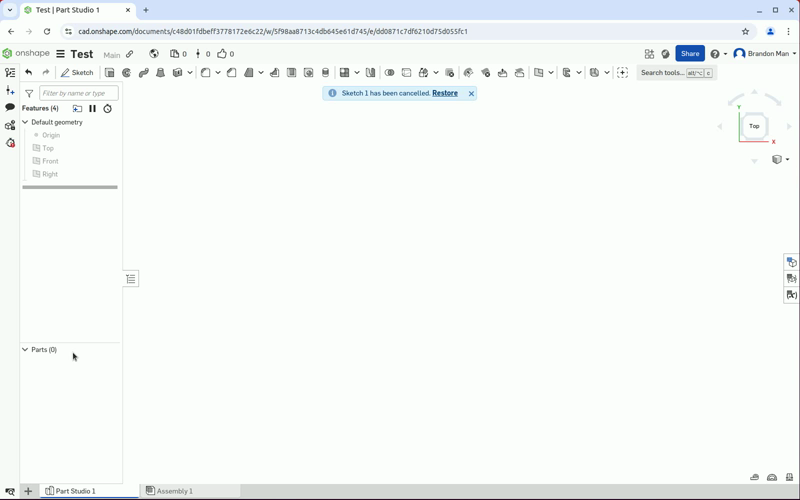
key(shift+p)
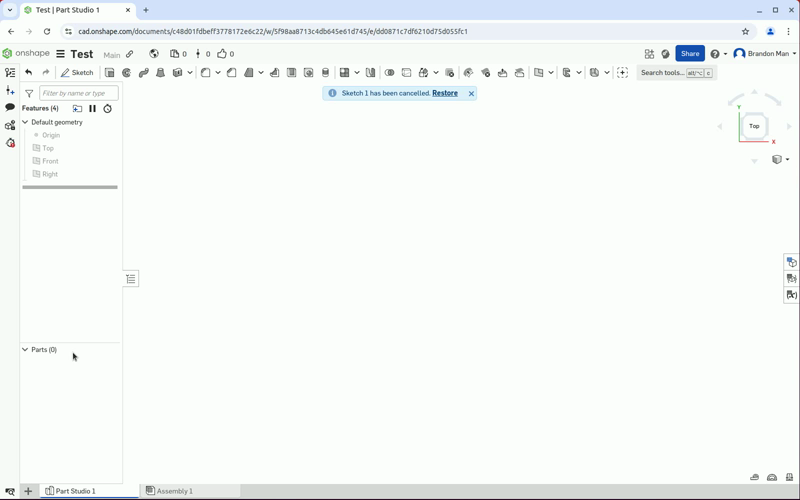
key(space)
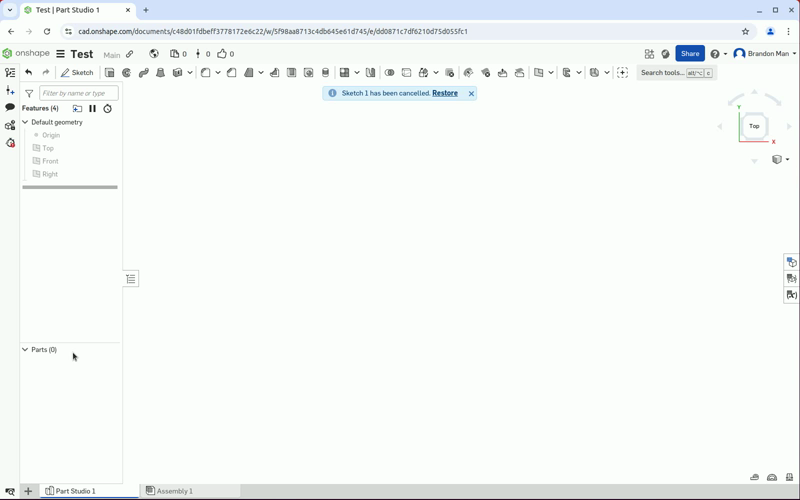
key_down(shift)
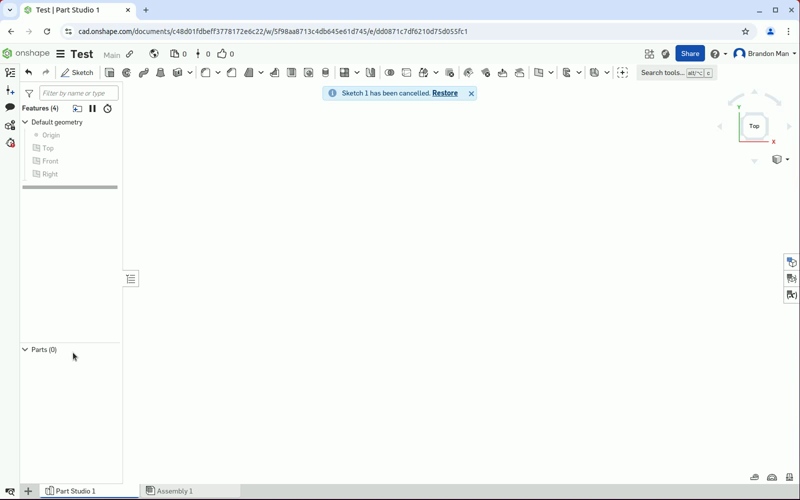
key(up)
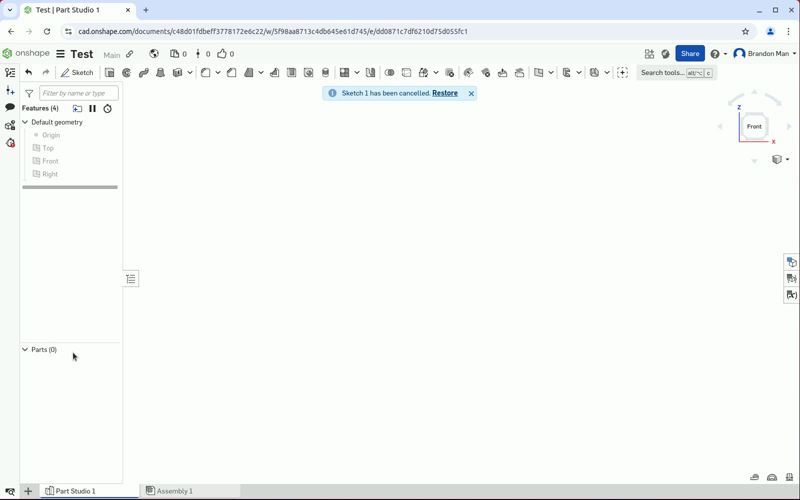
key_up(shift)
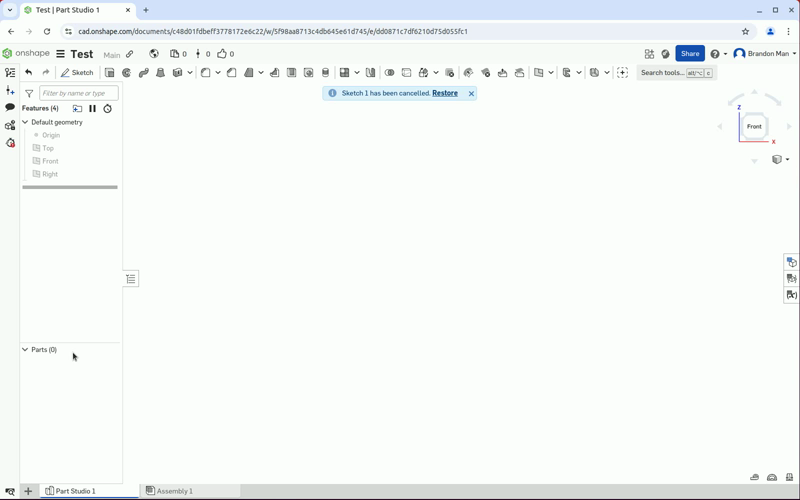
mouse_move(73, 352)
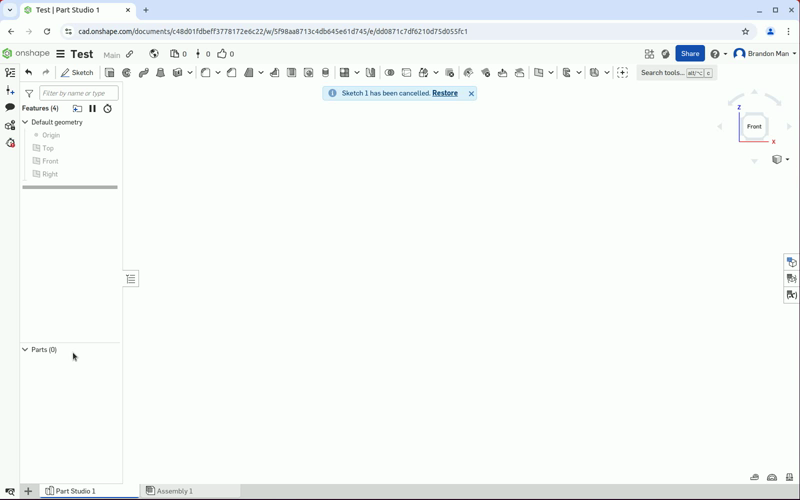
key(shift+y)
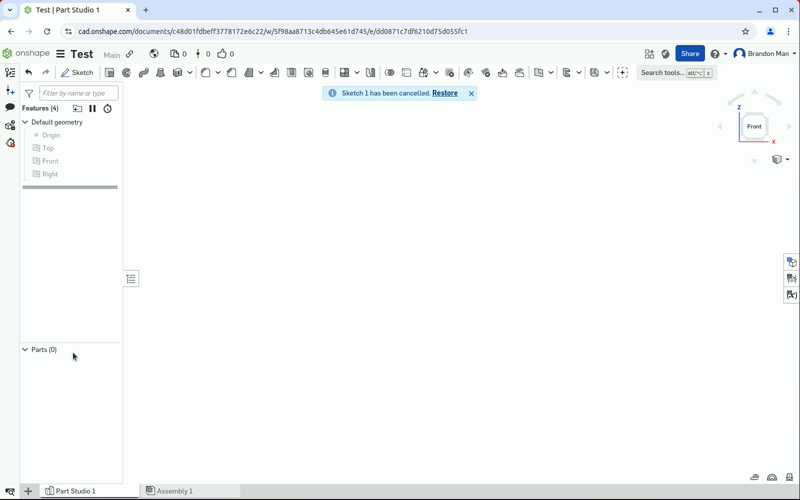
key(shift+s)
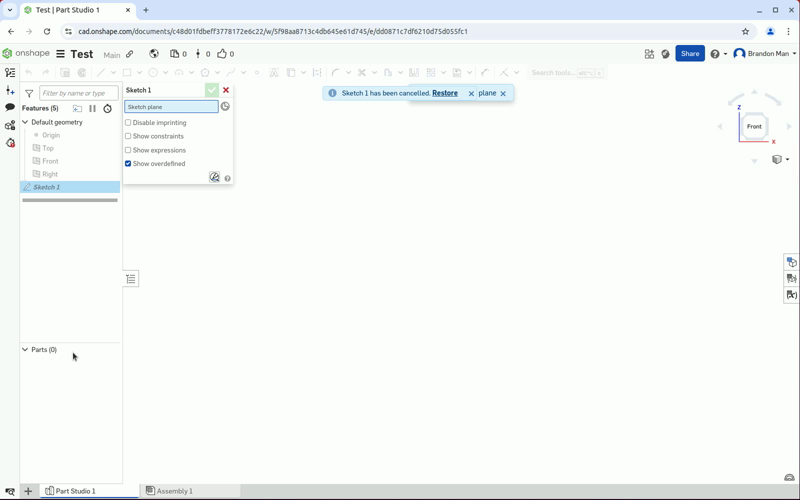
mouse_move(73, 163)
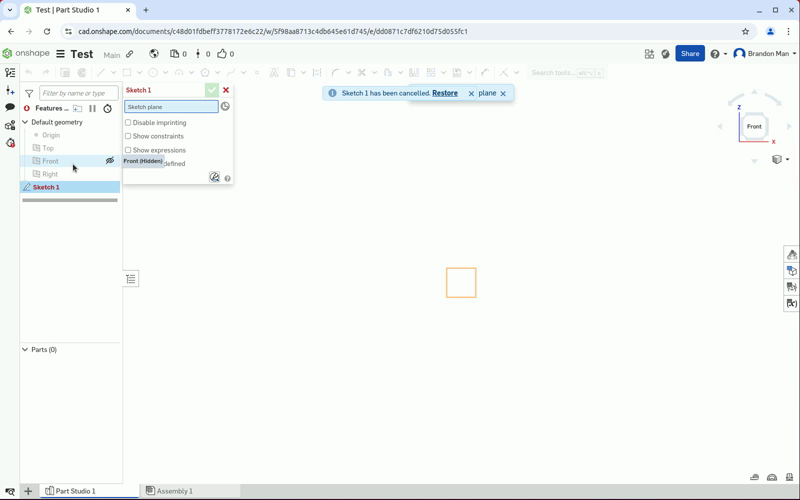
click(73, 163)
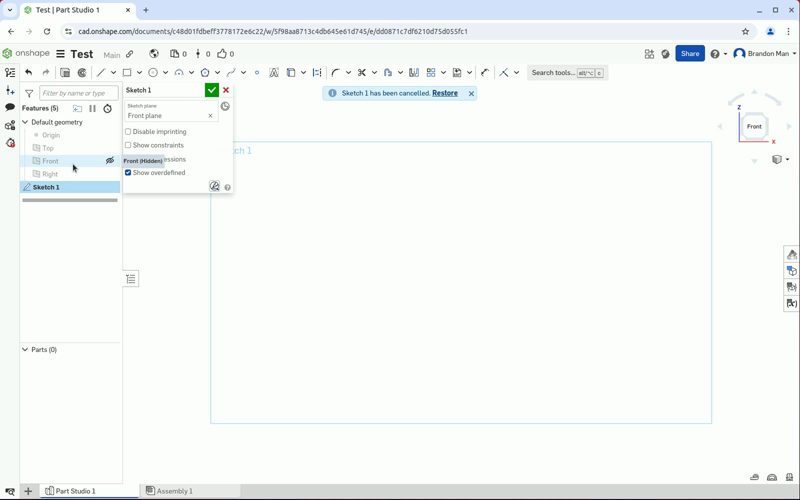
mouse_move(73, 352)
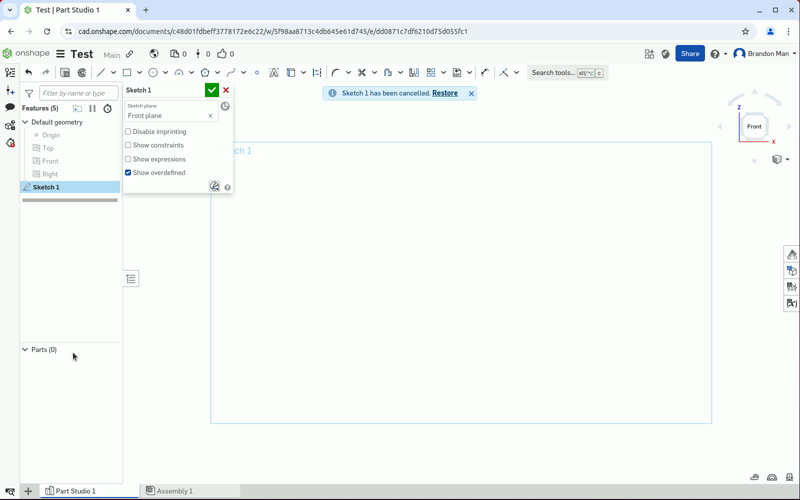
key(y)
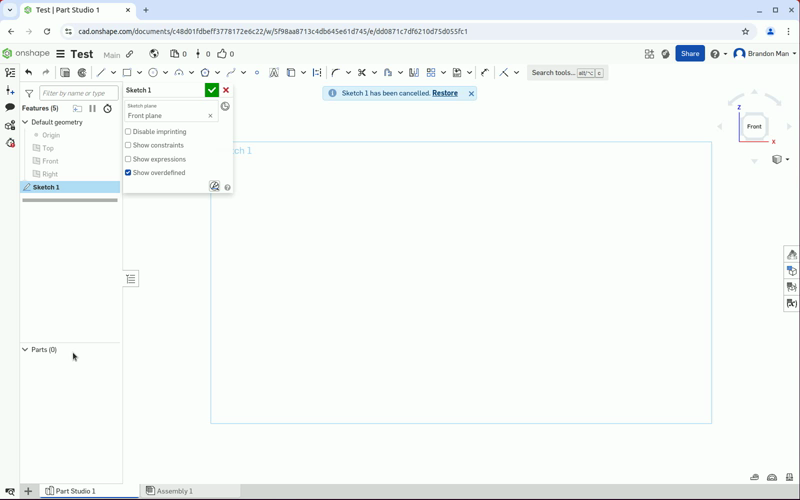
key(c)
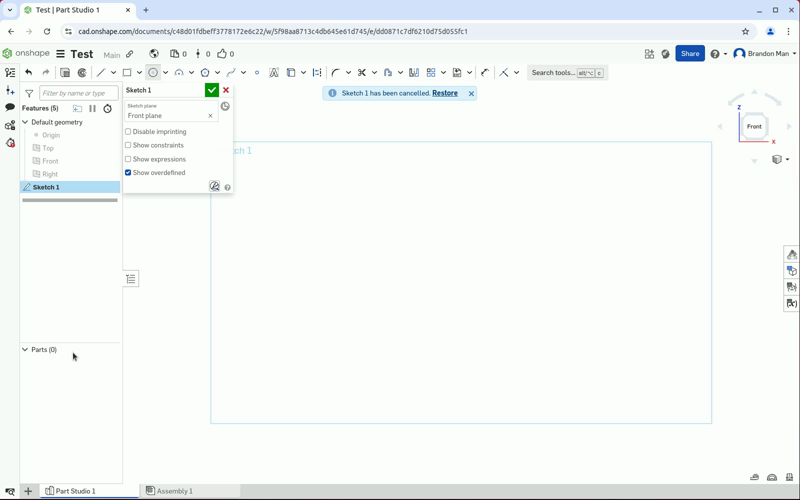
key_down(shift)
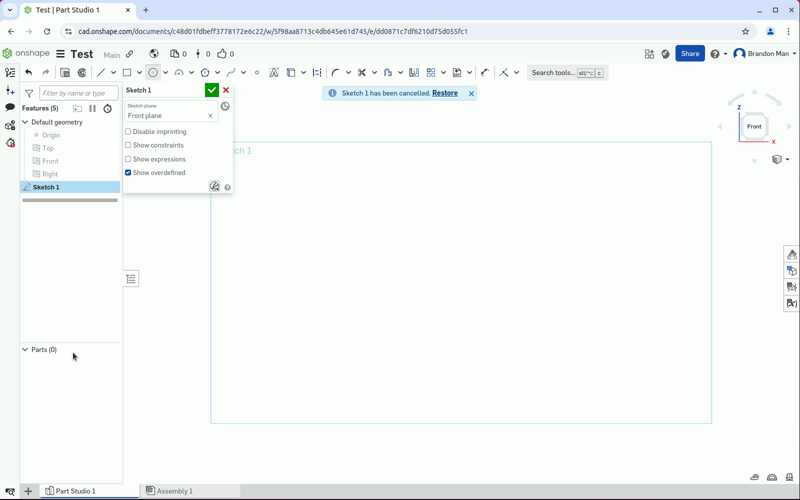
mouse_move(461, 282)
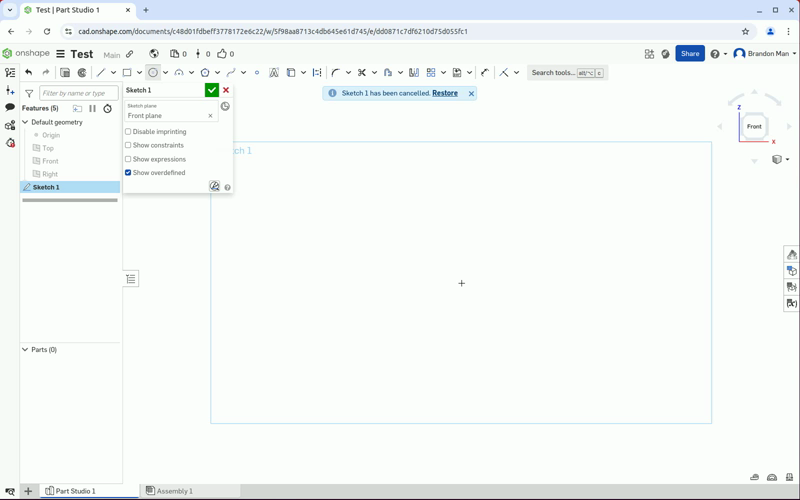
click(461, 282)
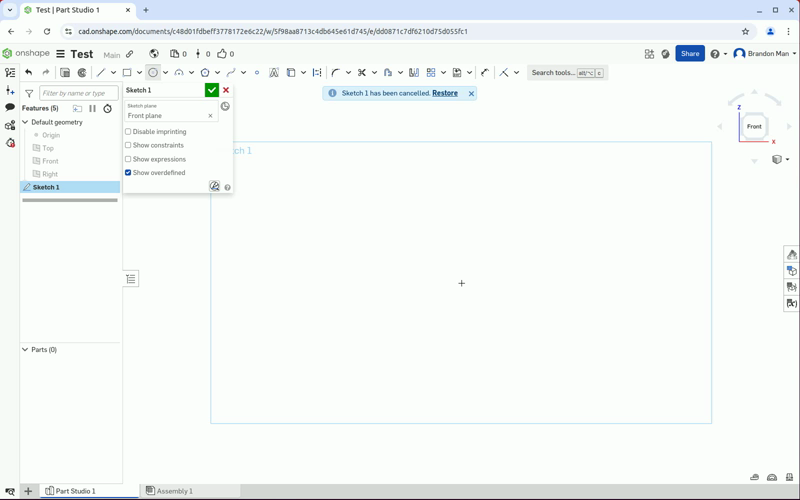
key_up(shift)
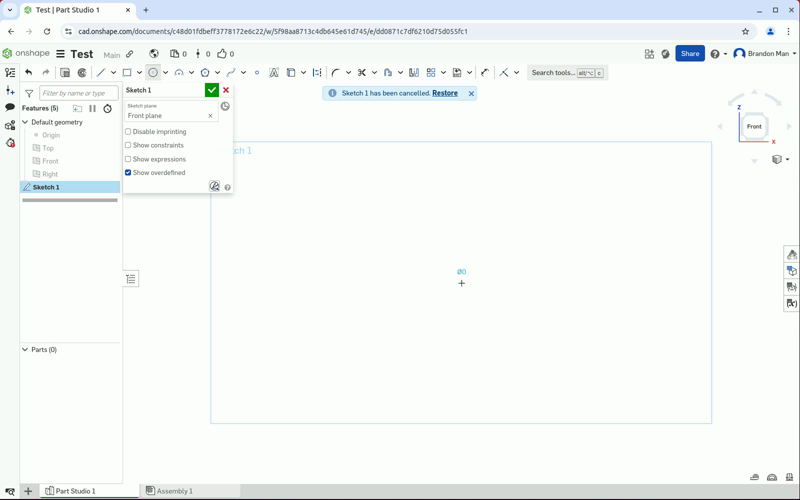
mouse_move(480, 282)
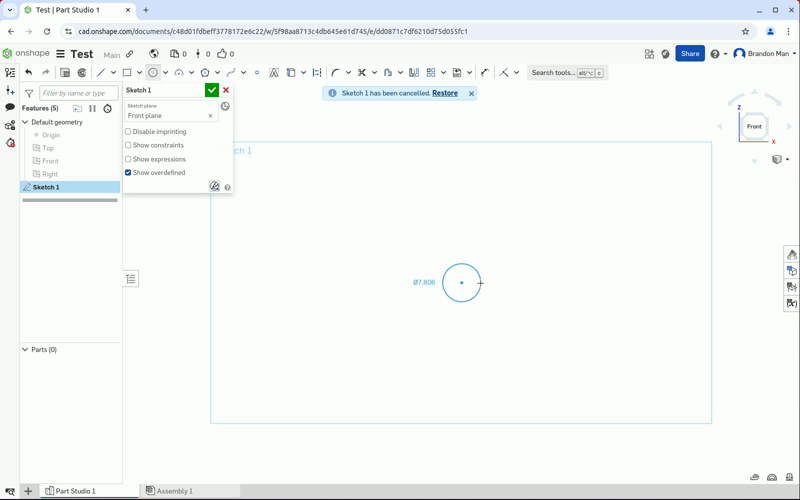
click(480, 282)
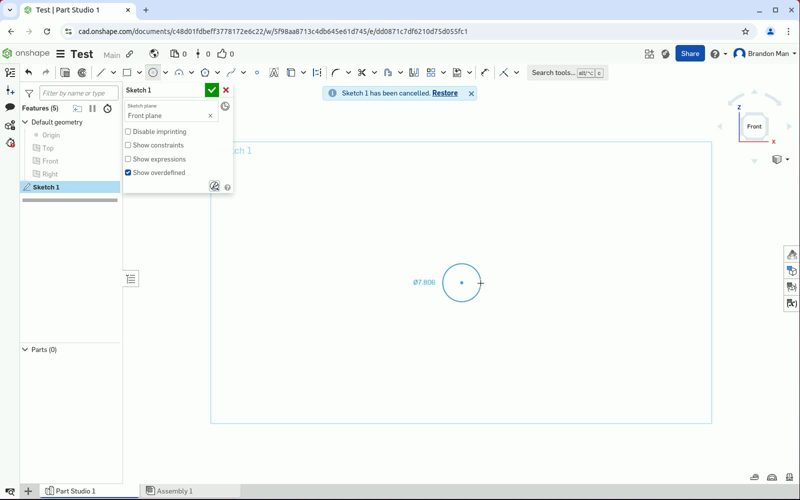
key(esc)
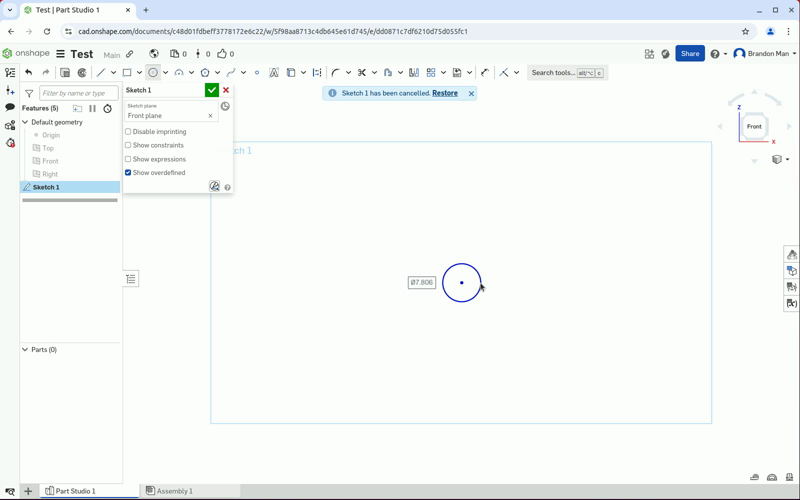
mouse_move(473, 291)
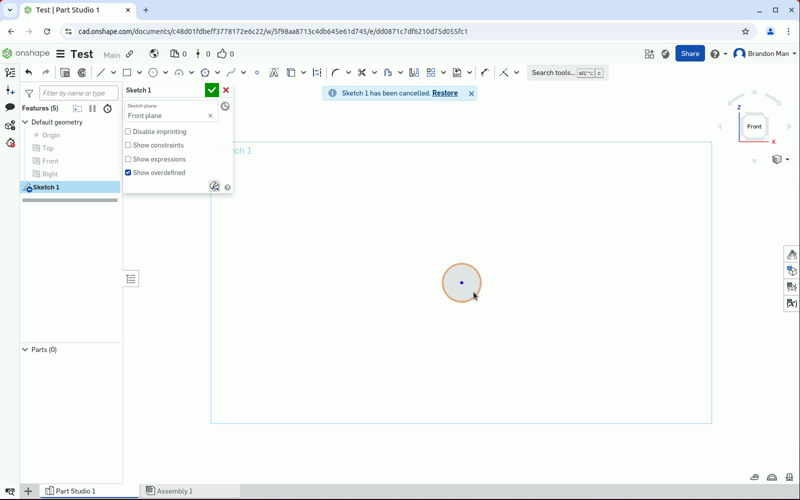
scroll(6)
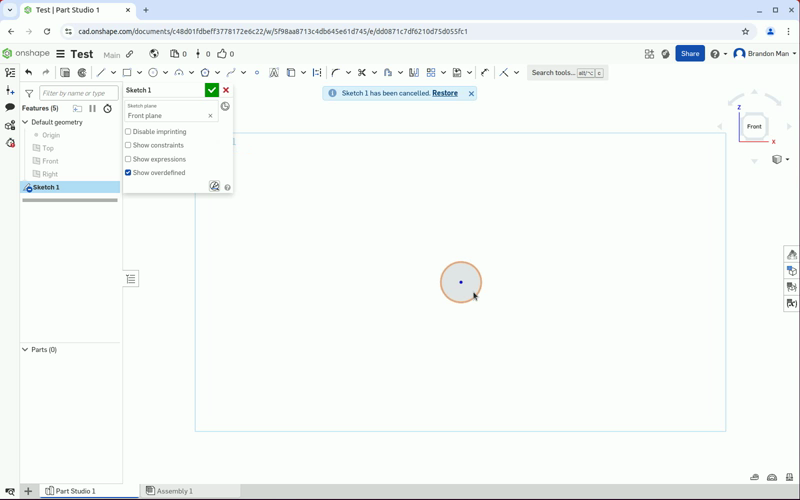
scroll(6)
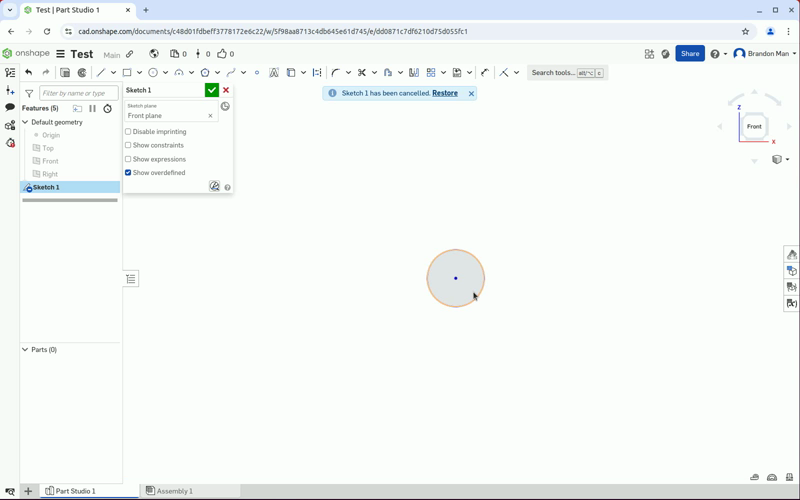
scroll(6)
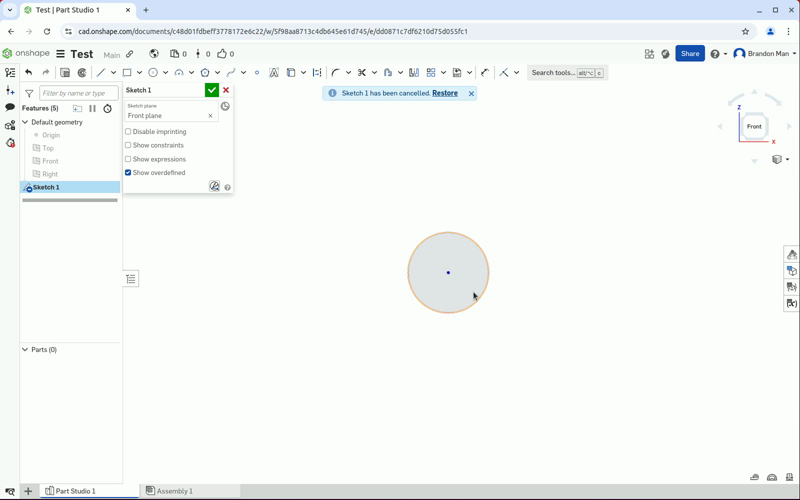
scroll(6)
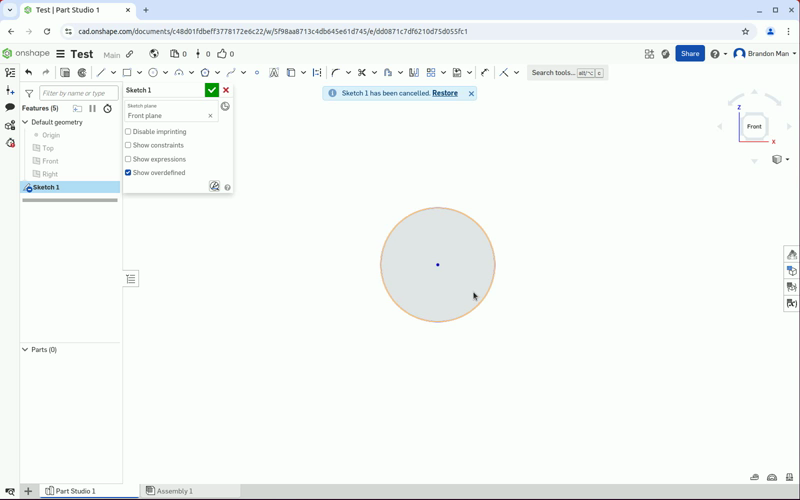
scroll(6)
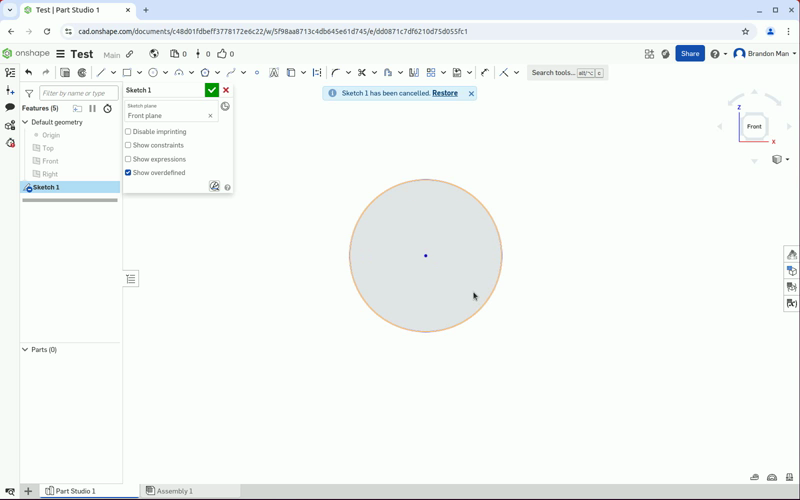
scroll(6)
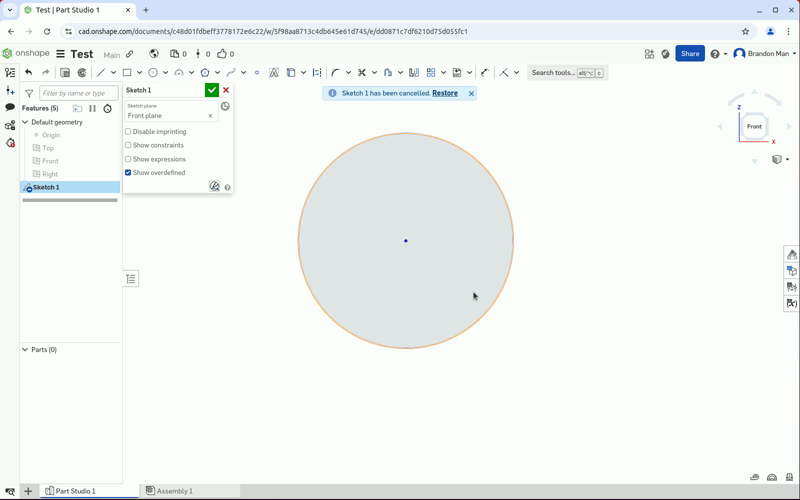
scroll(6)
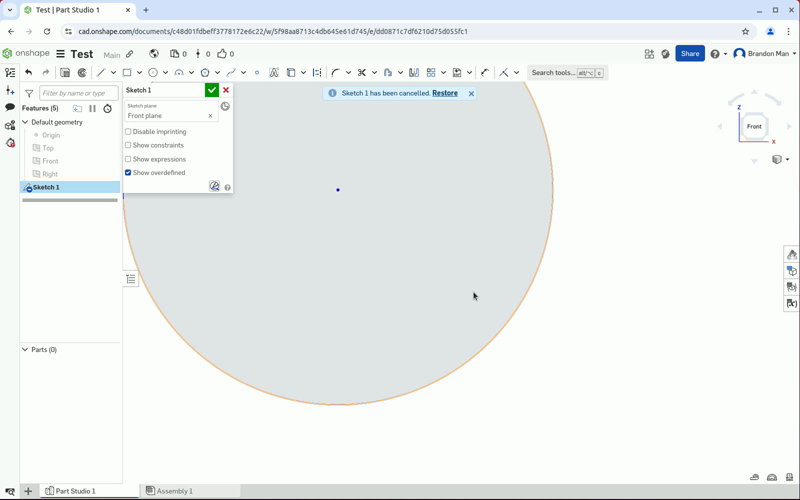
click(473, 291)
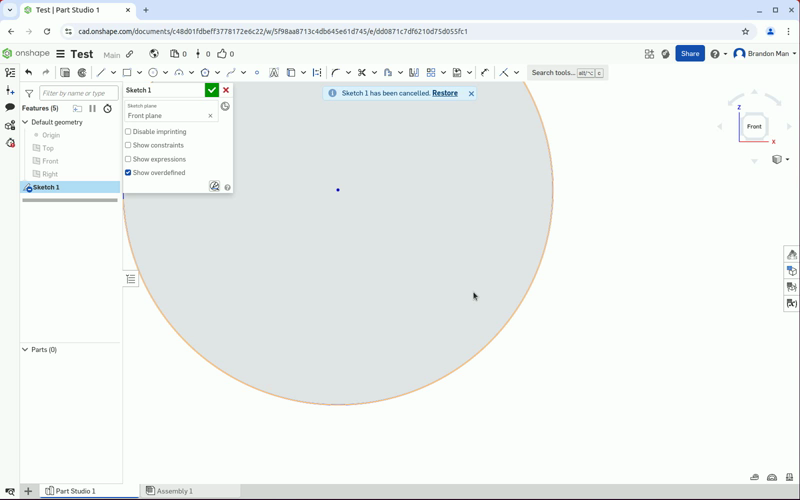
scroll(-6)
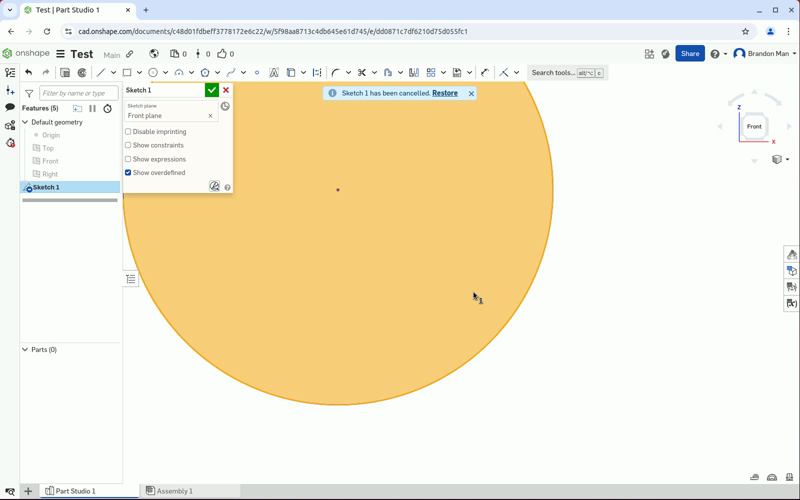
scroll(-6)
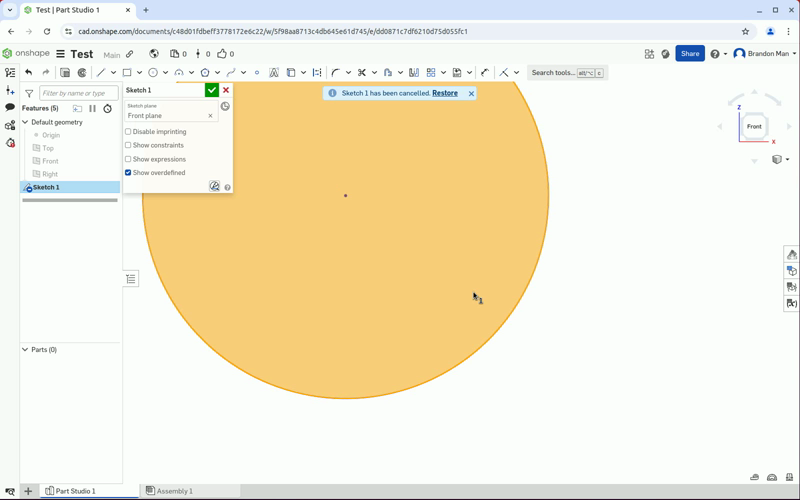
scroll(-6)
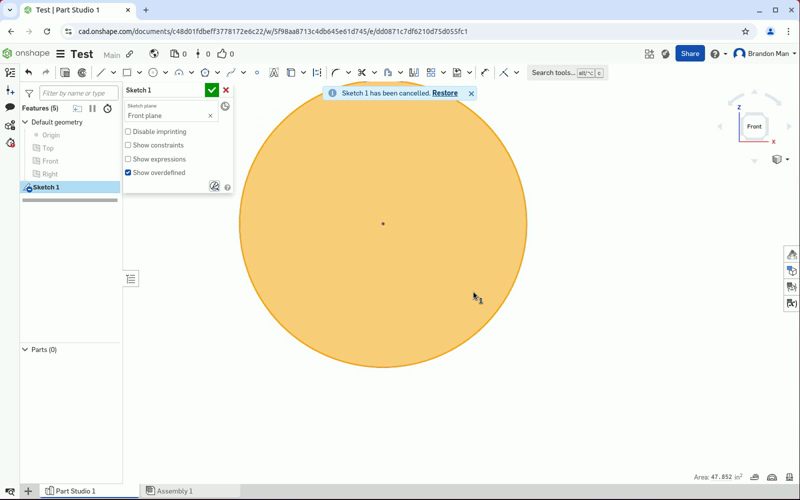
scroll(-6)
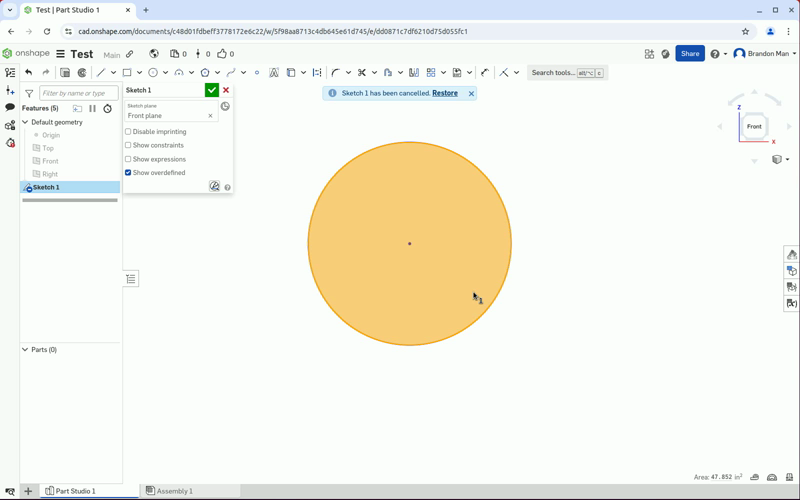
scroll(-6)
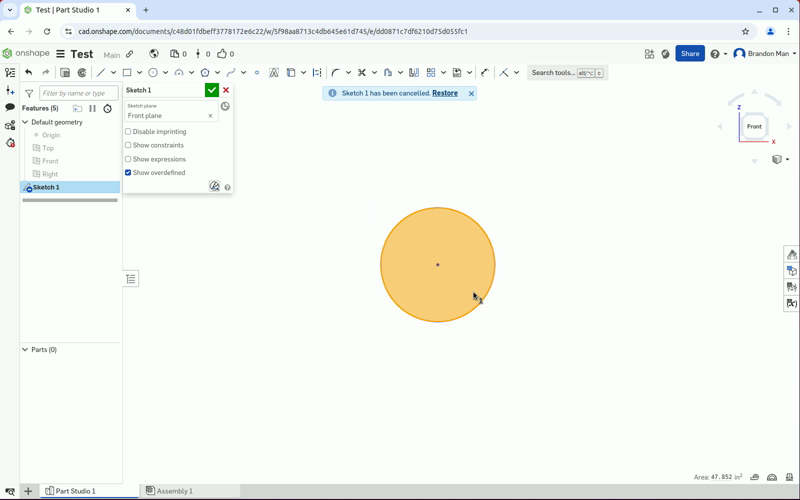
scroll(-6)
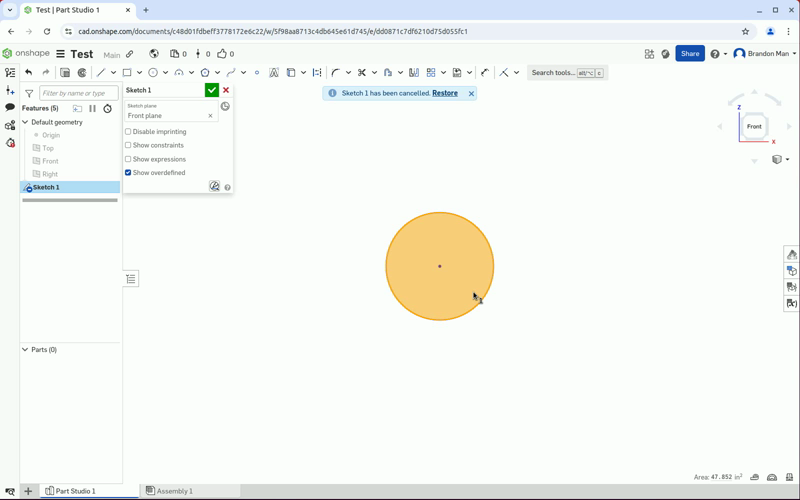
scroll(-6)
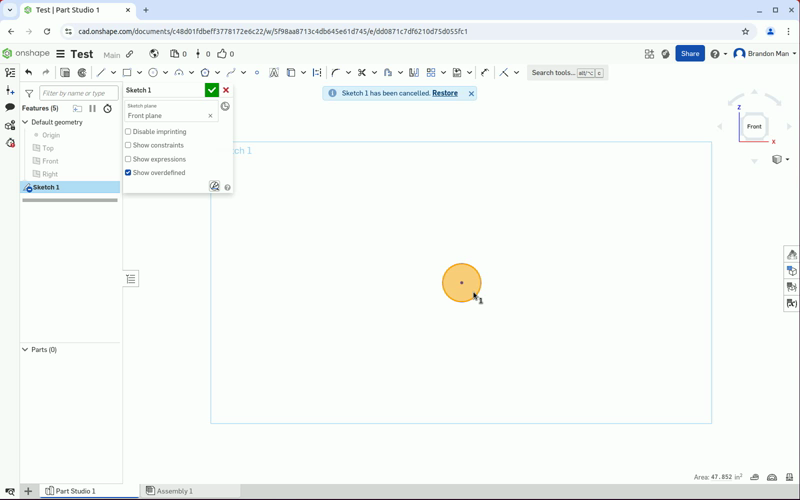
mouse_move(73, 352)
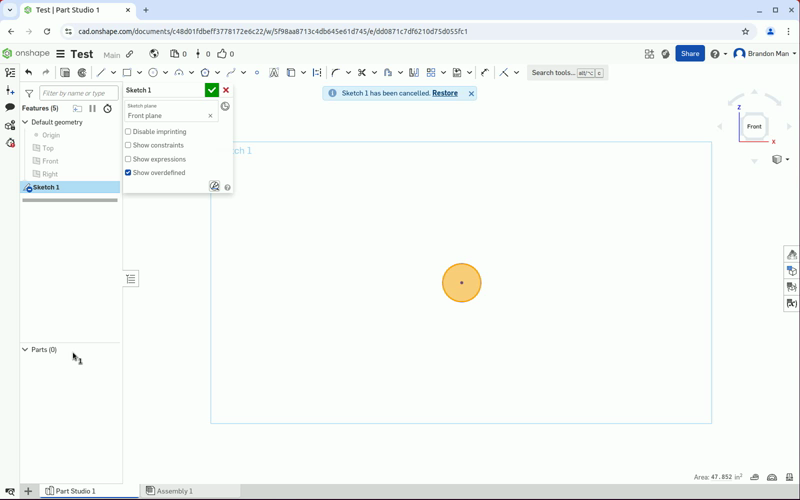
key(shift+y)
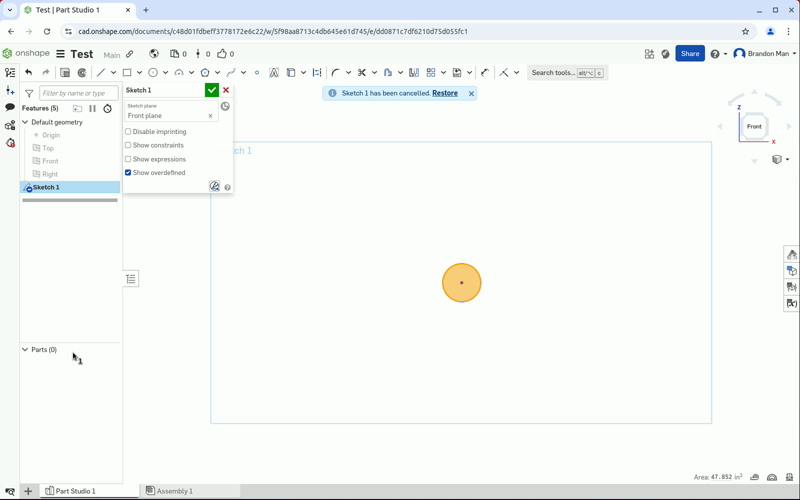
key(shift+e)
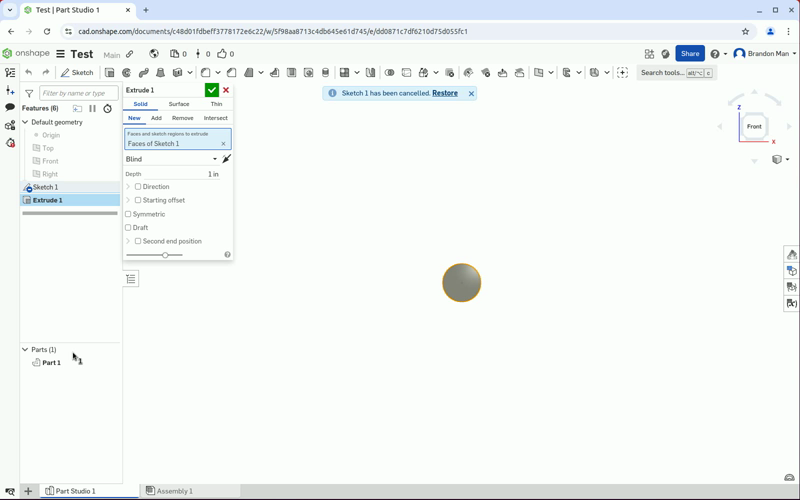
mouse_move(143, 106)
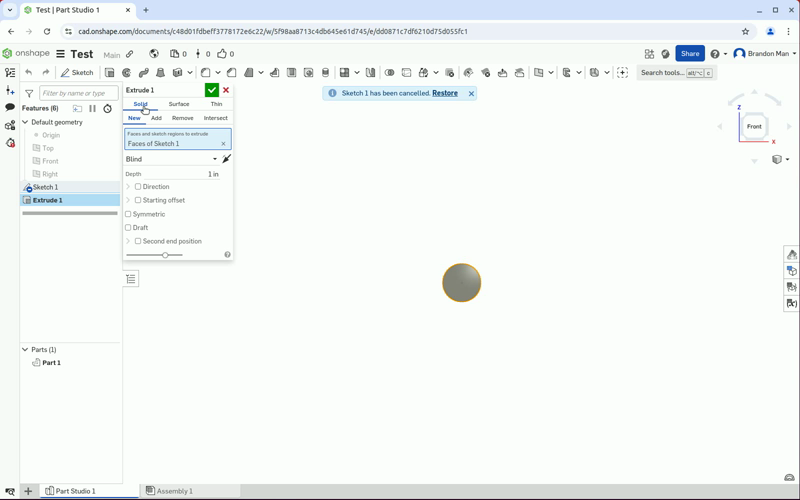
click(143, 106)
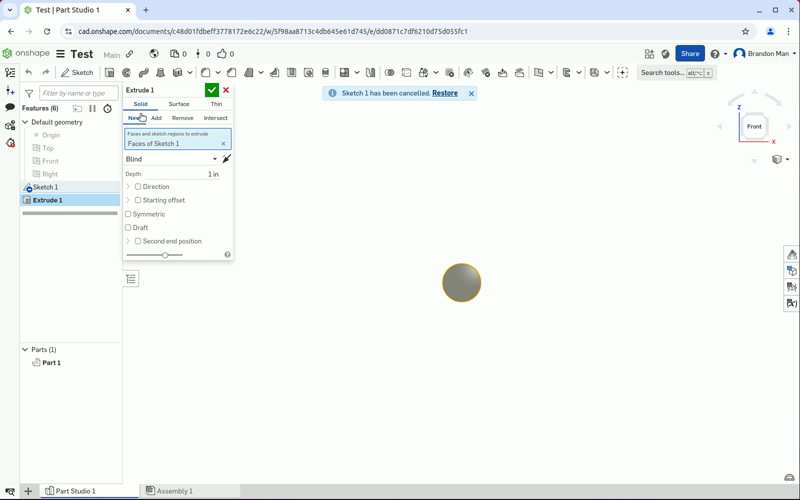
mouse_move(137, 120)
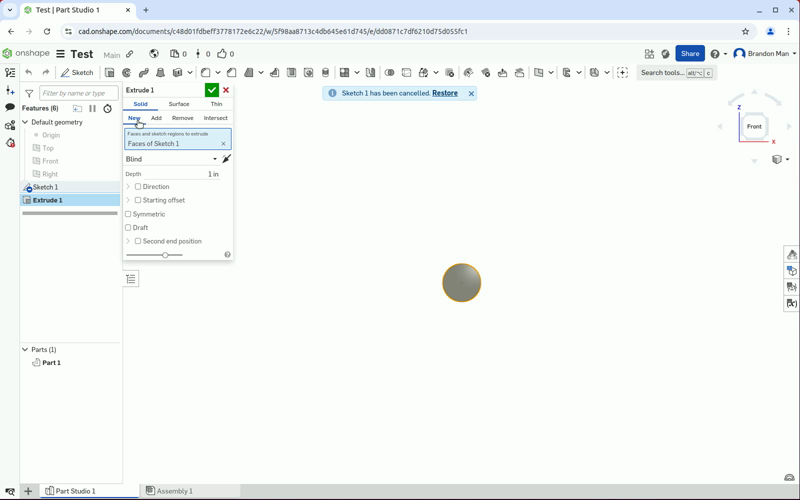
click(137, 120)
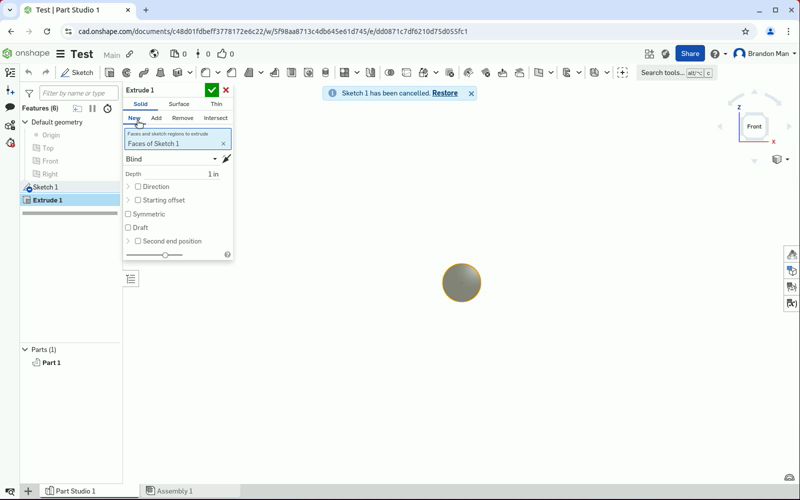
key(tab, 4)
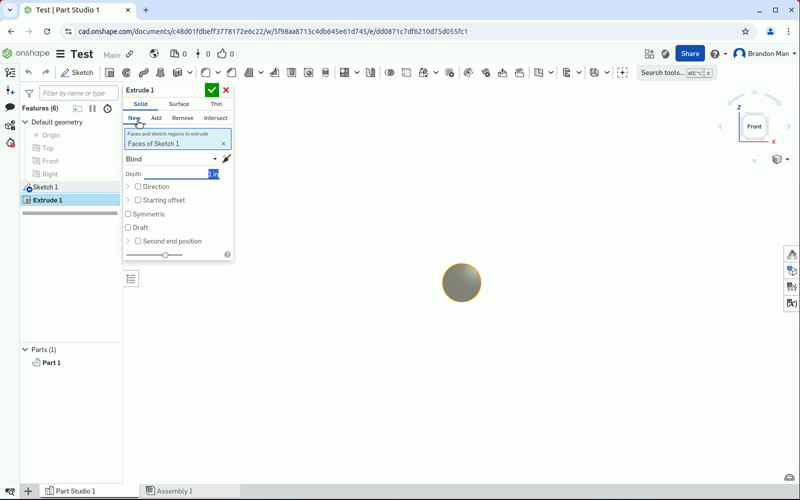
text(46.216)
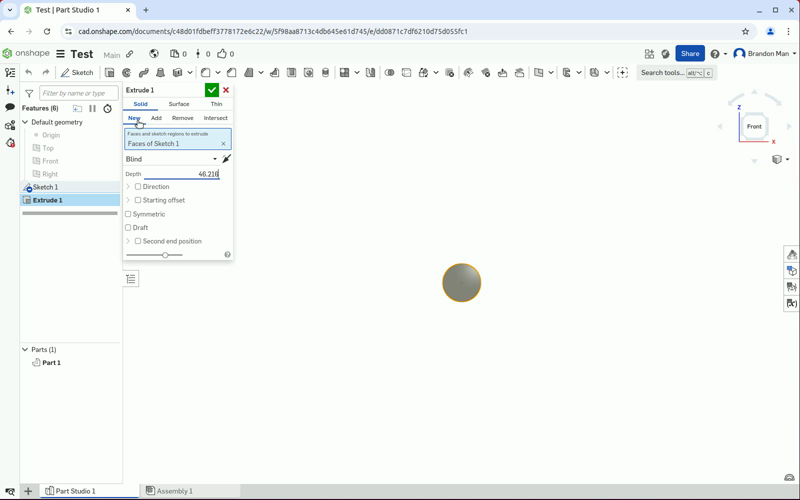
key(tab, 3)
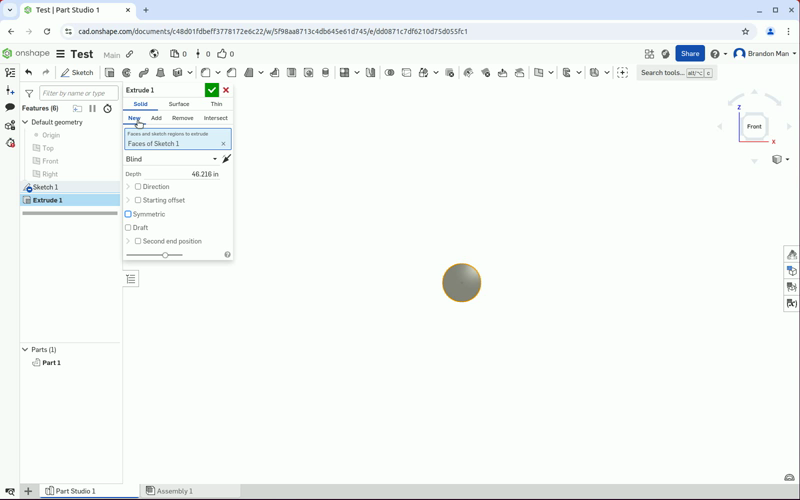
key(space)
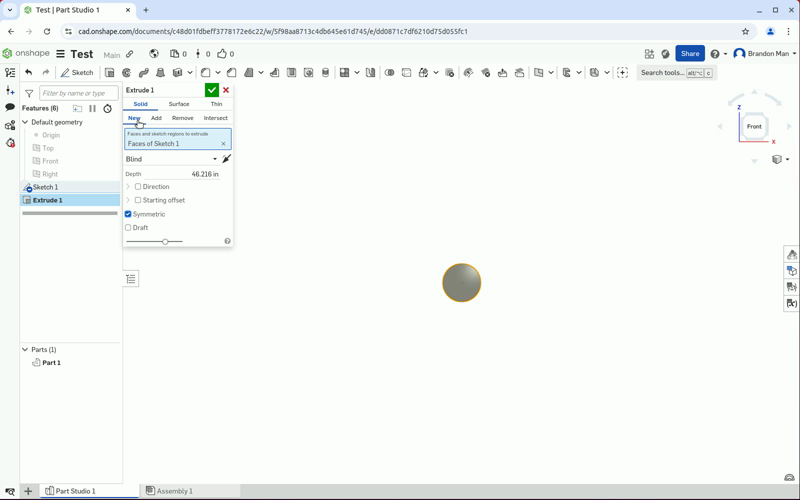
key(enter)
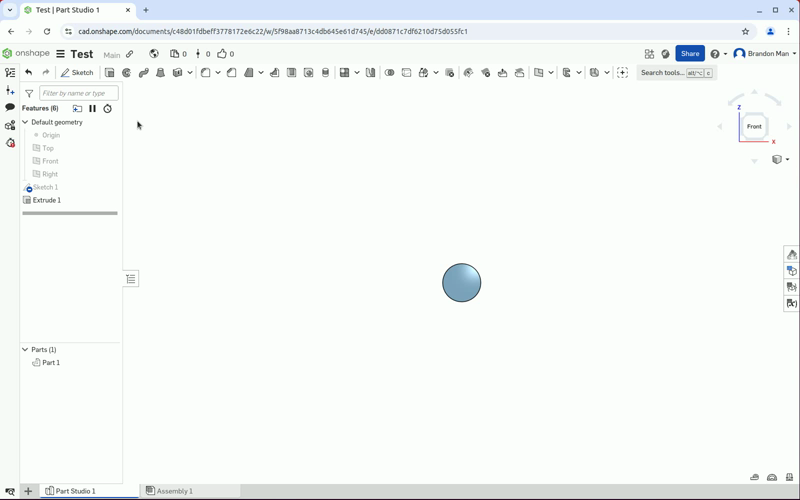
key(shift+h)
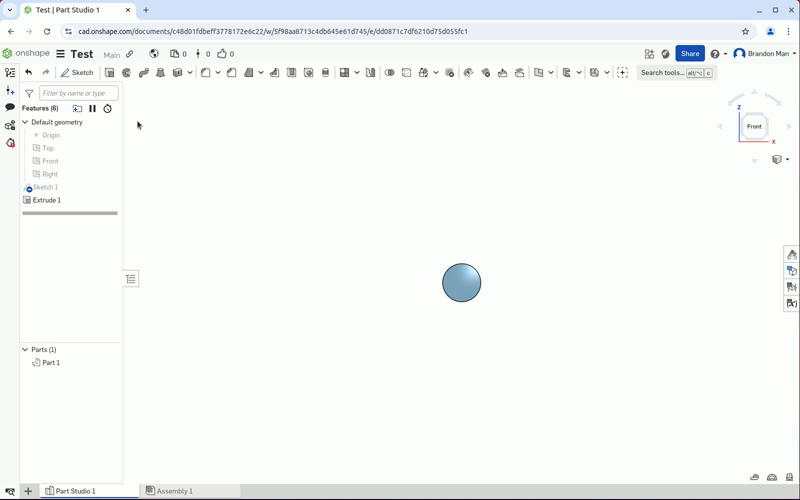
key(shift+h)
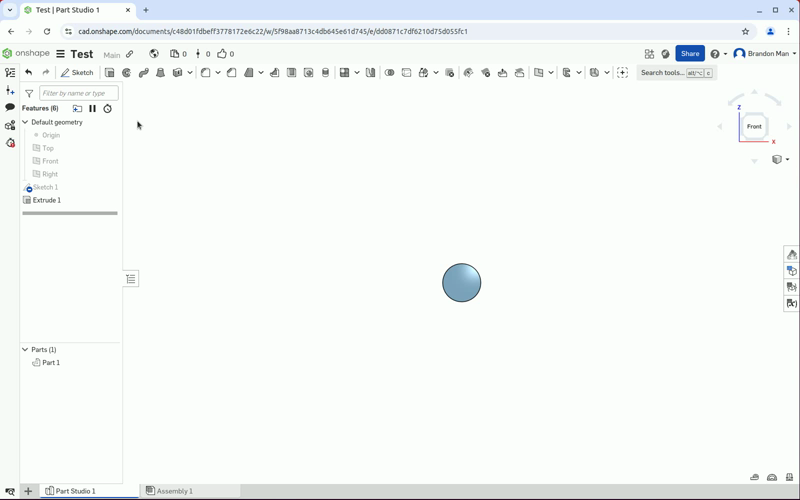
mouse_move(73, 189)
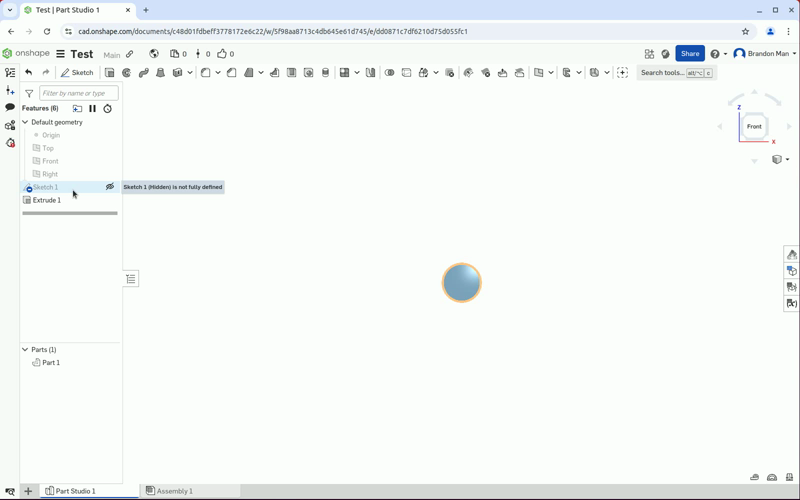
click(73, 189)
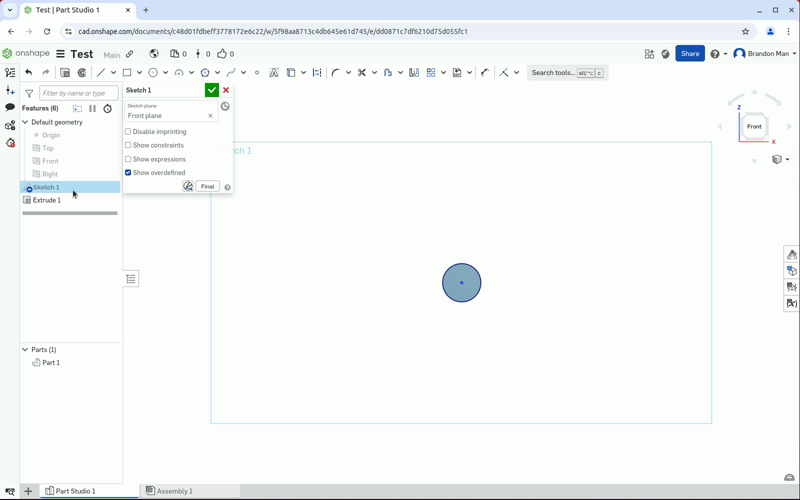
mouse_move(229, 92)
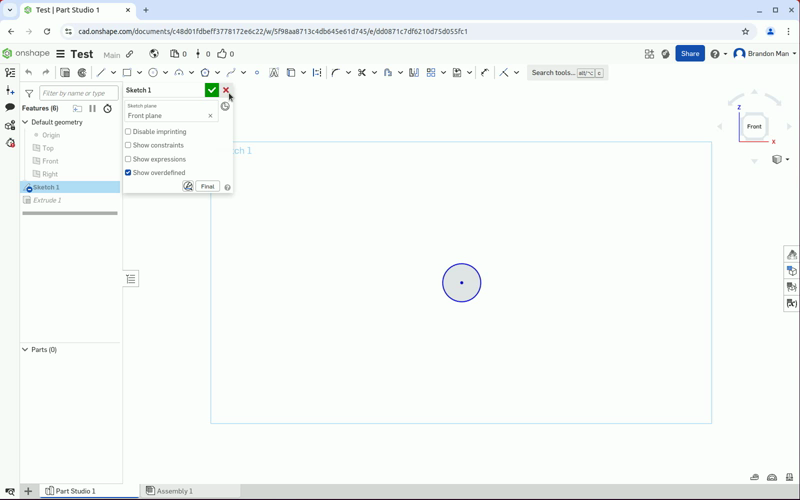
click(229, 92)
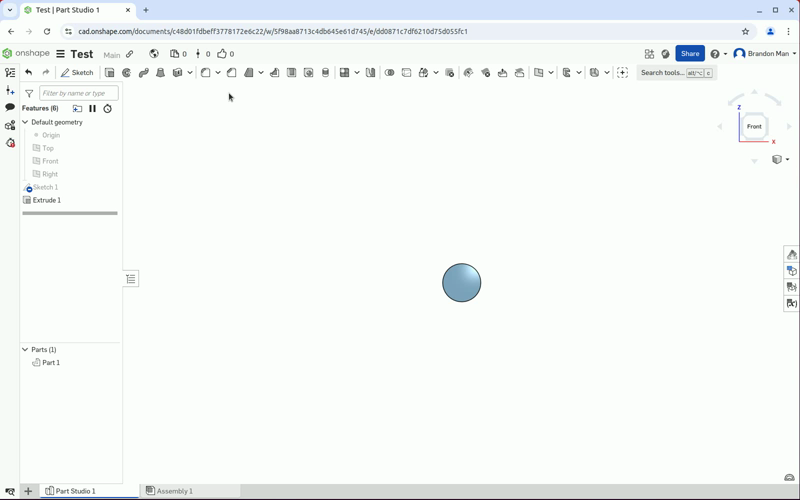
mouse_move(73, 352)
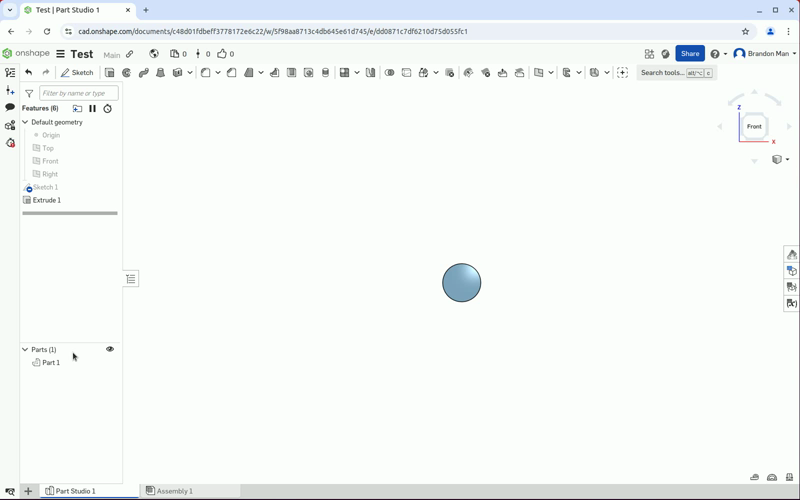
key(y)
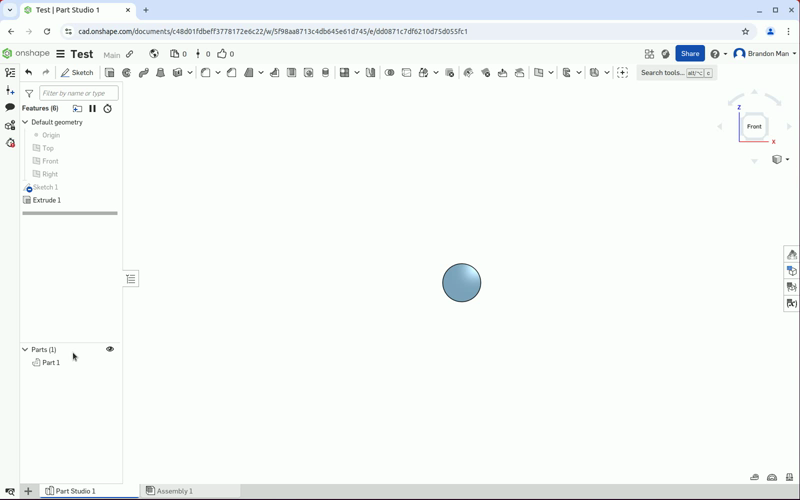
key(shift+p)
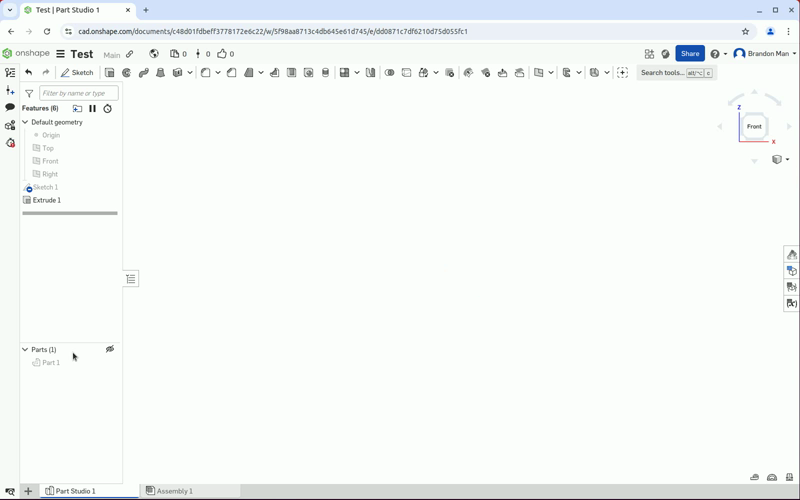
key(space)
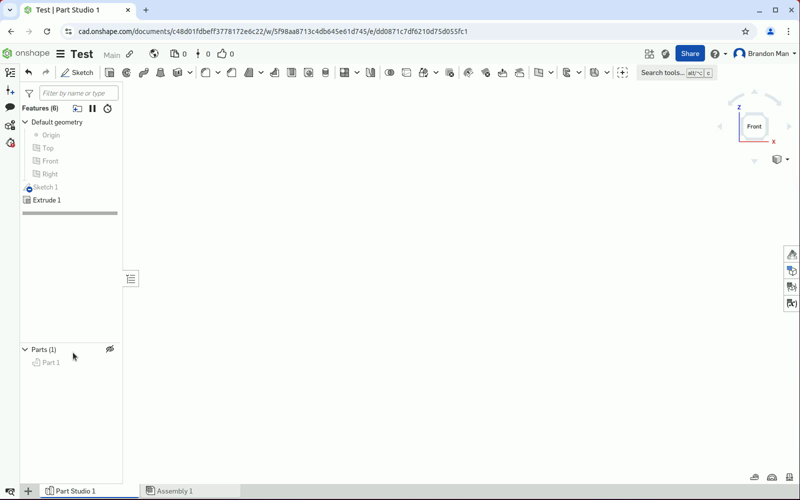
key_down(shift)
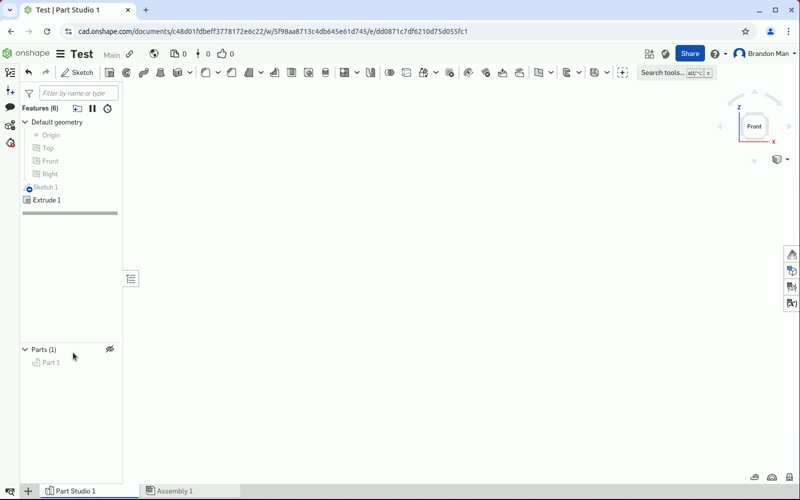
key(down)
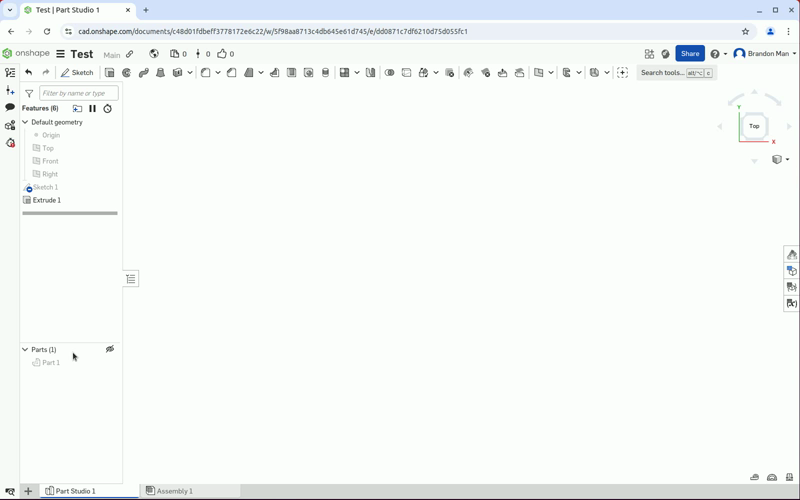
key_up(shift)
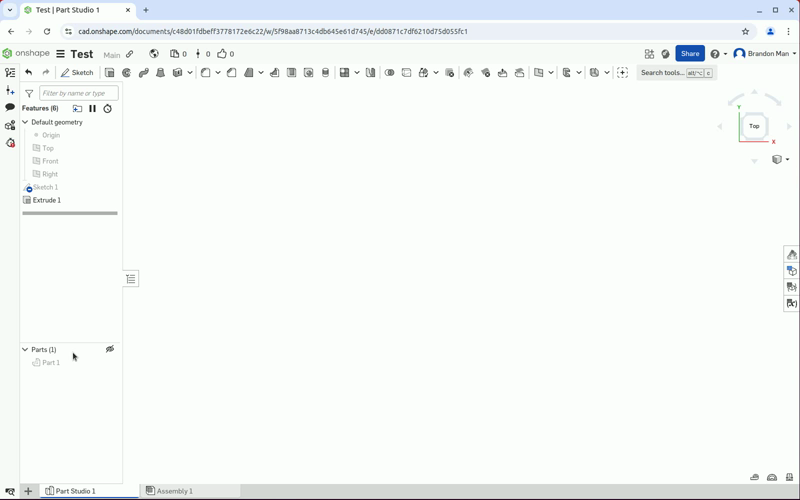
mouse_move(73, 352)
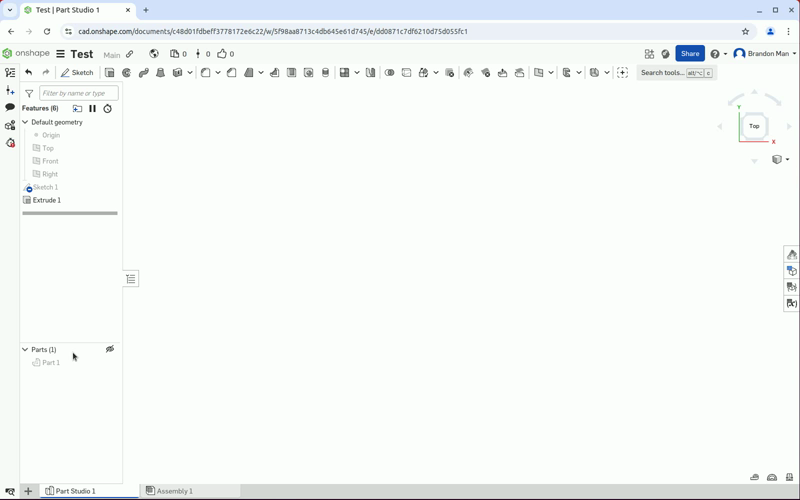
key(shift+y)
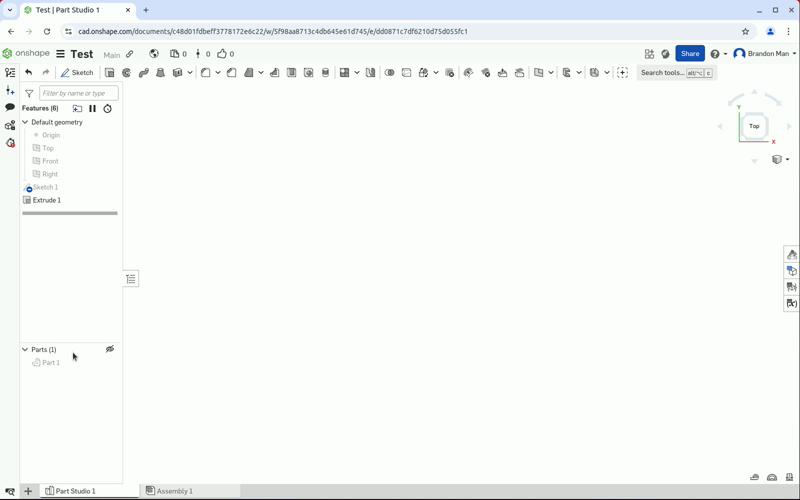
key(shift+s)
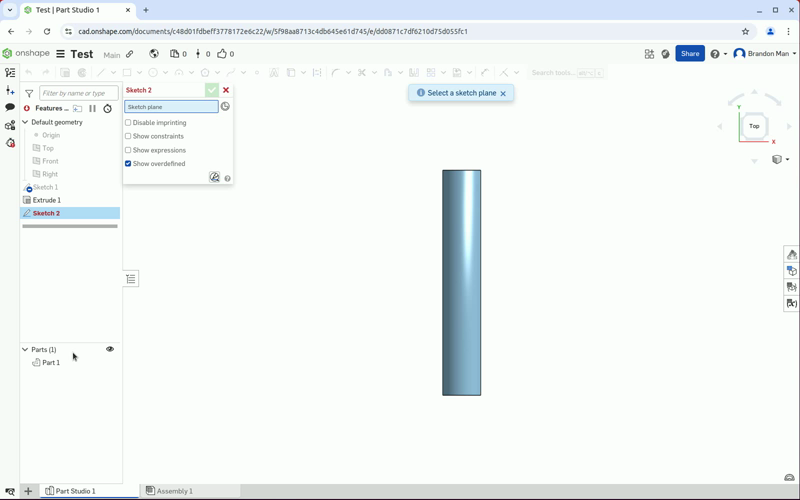
mouse_move(73, 150)
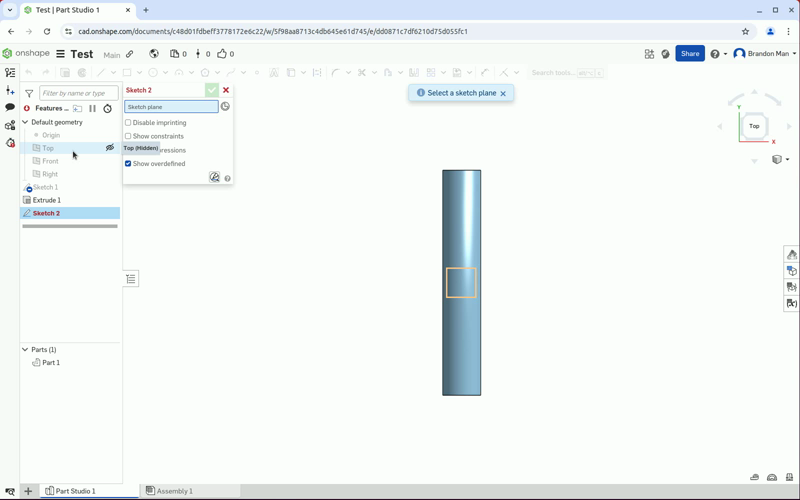
click(73, 150)
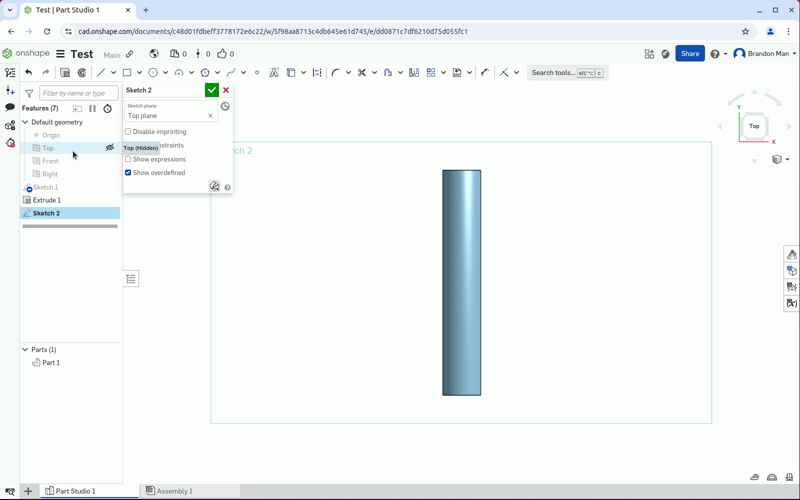
mouse_move(73, 352)
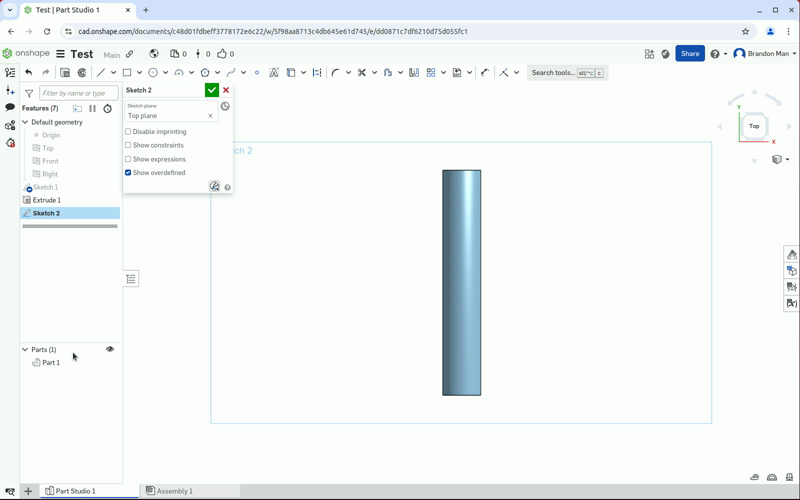
key(y)
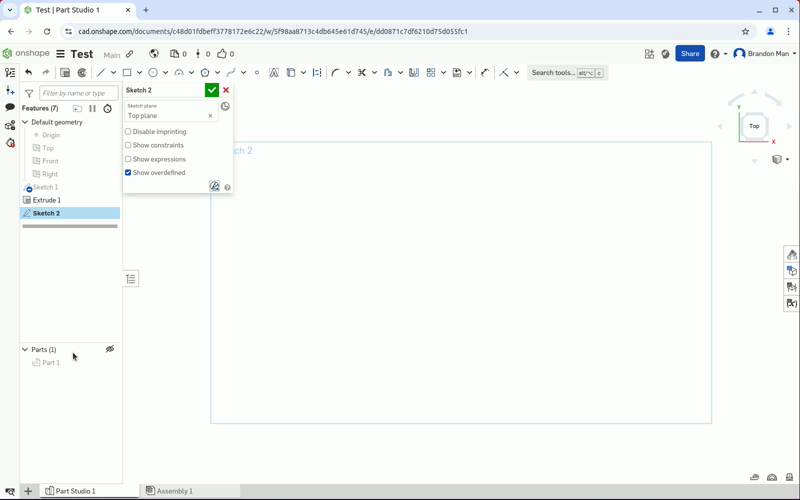
key(l)
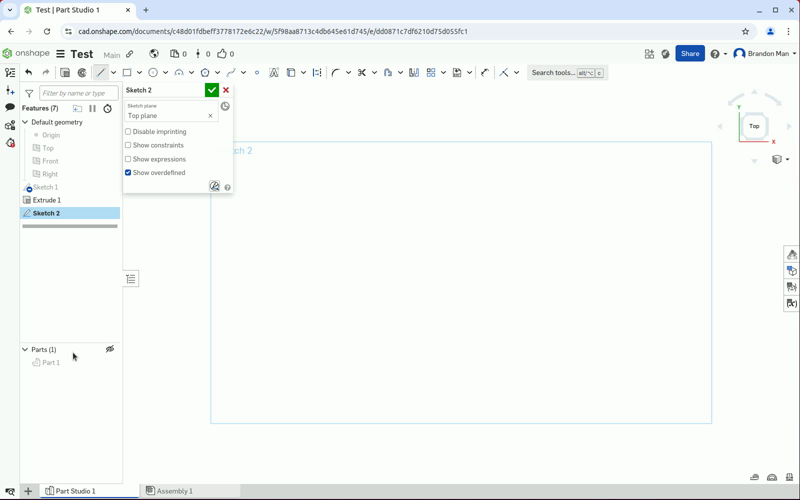
key_down(shift)
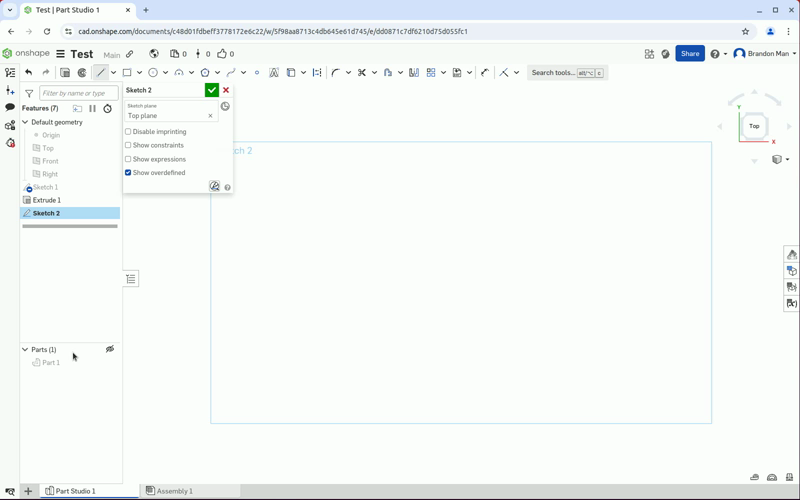
mouse_move(453, 290)
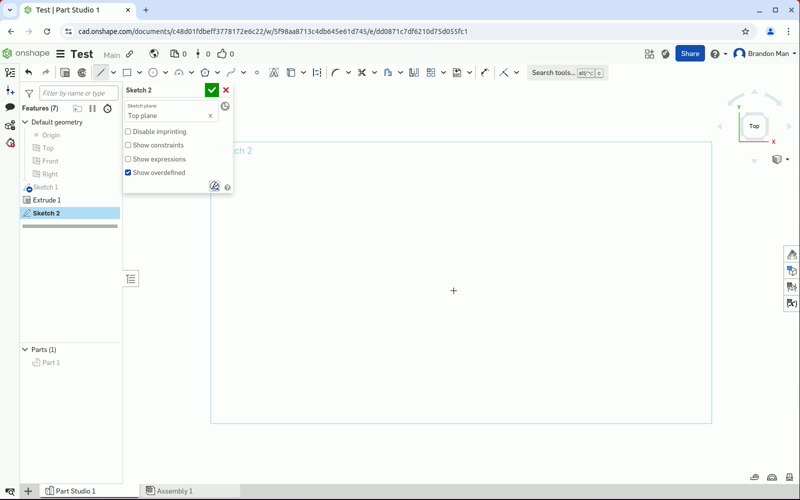
click(453, 290)
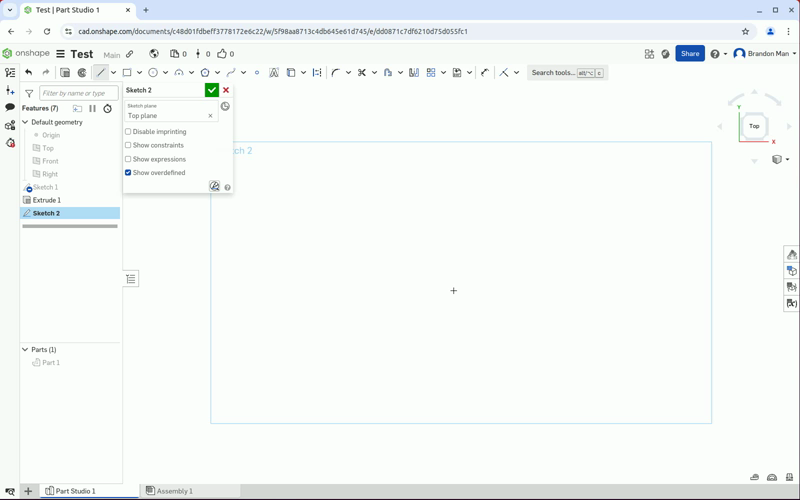
key_up(shift)
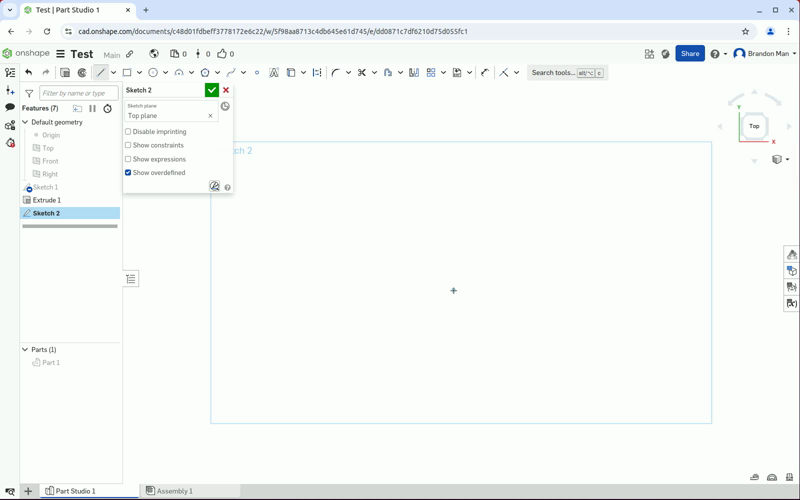
key_down(shift)
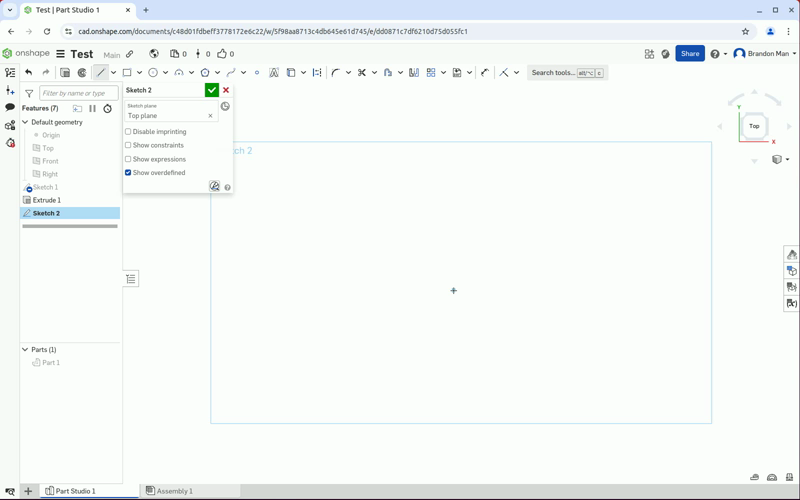
mouse_move(483, 290)
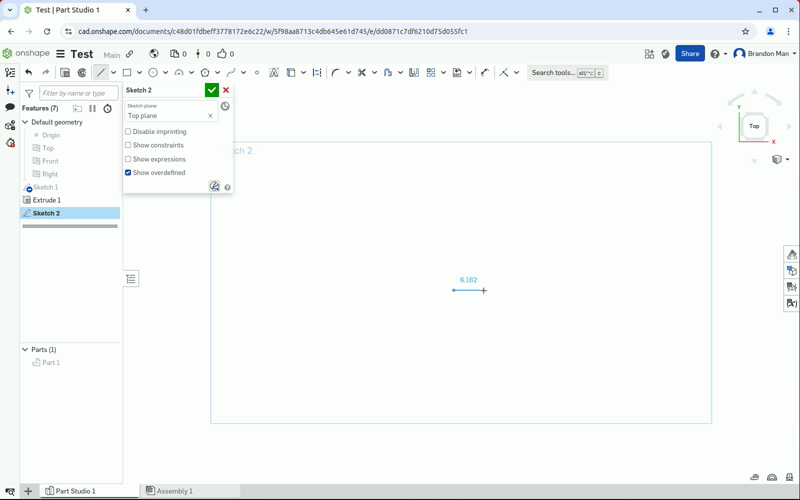
mouse_move(468, 290)
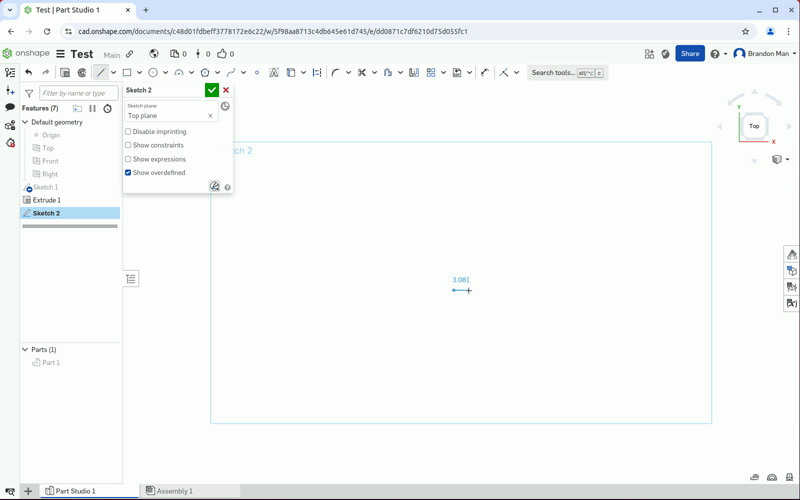
click(468, 290)
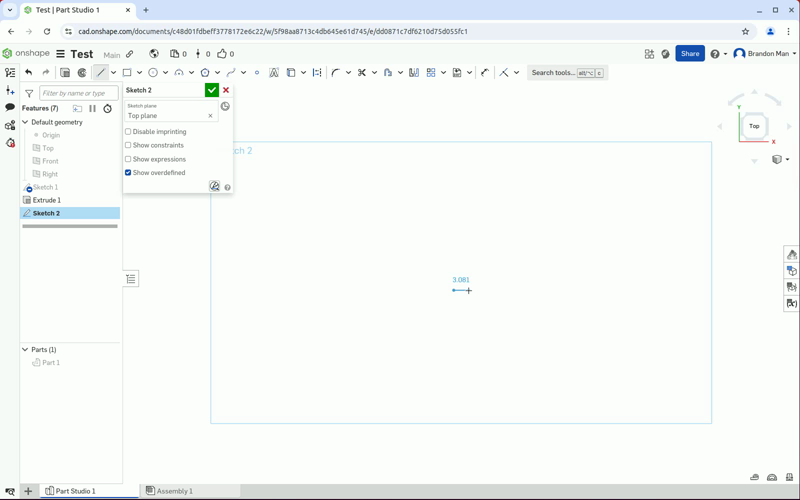
key_up(shift)
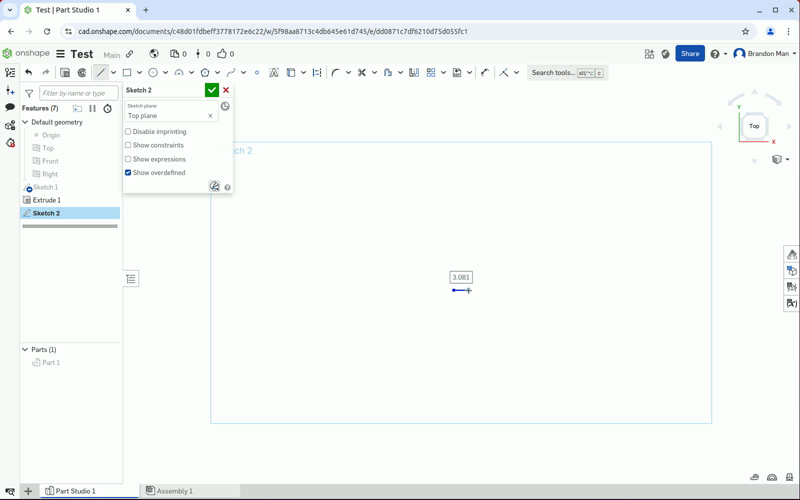
key_down(shift)
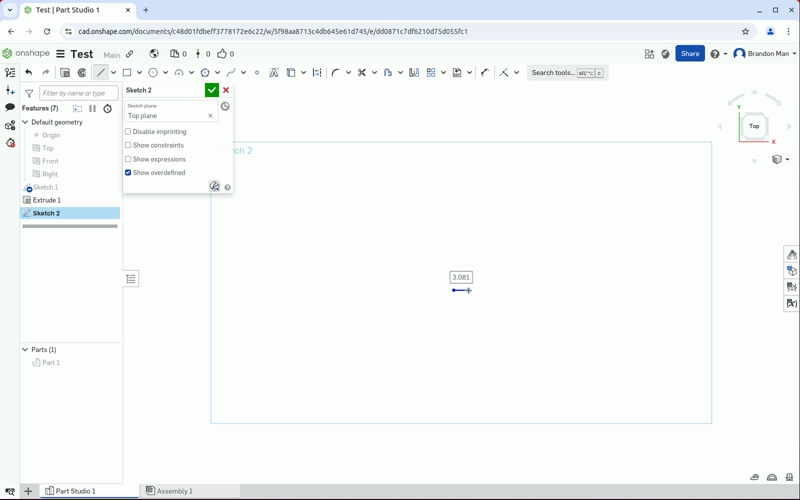
mouse_move(498, 290)
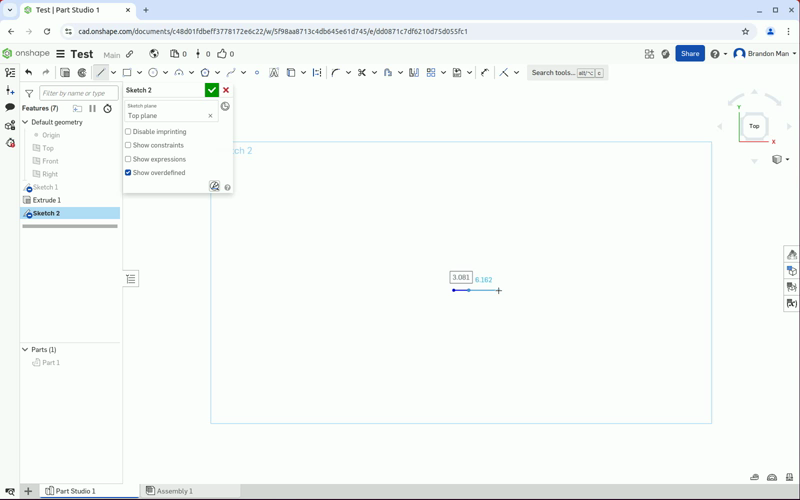
mouse_move(468, 274)
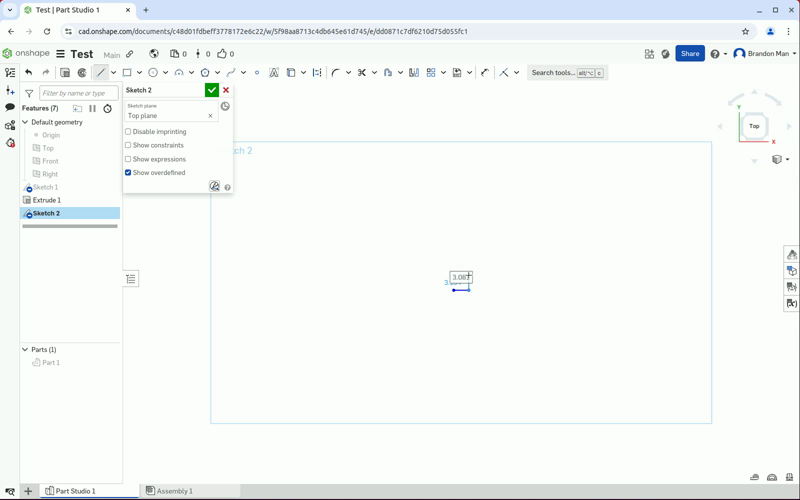
click(468, 274)
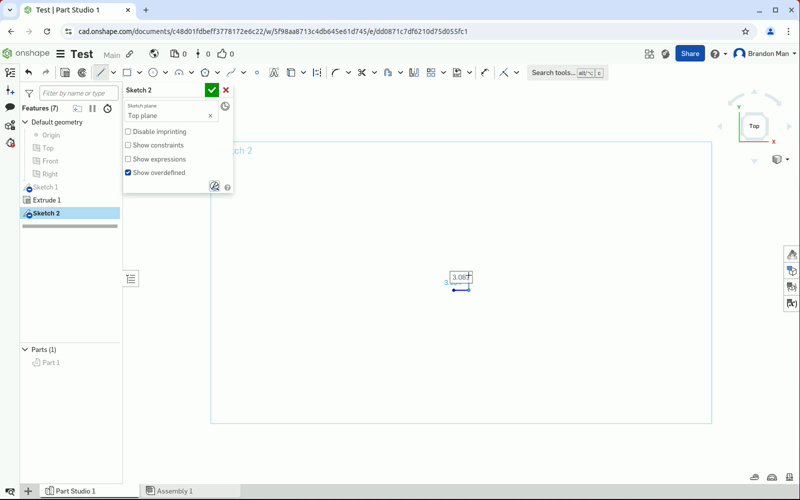
key_up(shift)
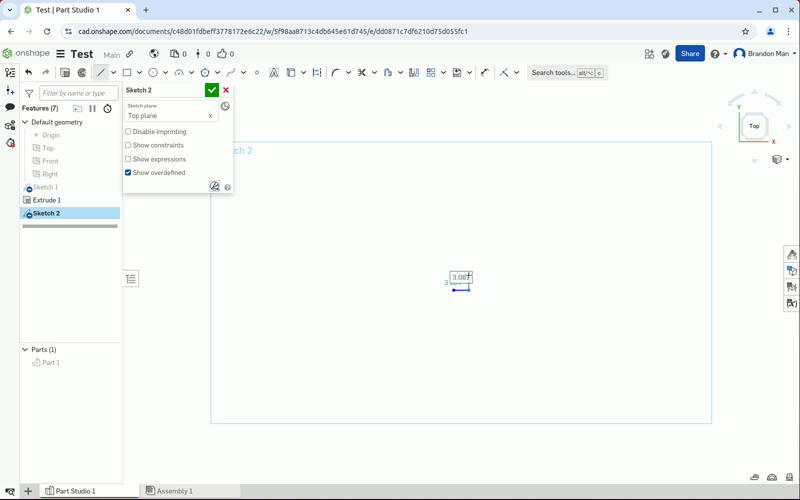
key_down(shift)
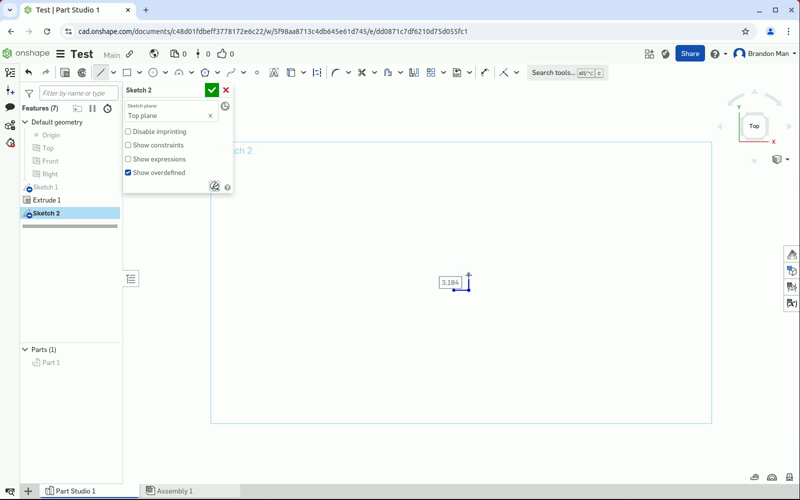
mouse_move(498, 274)
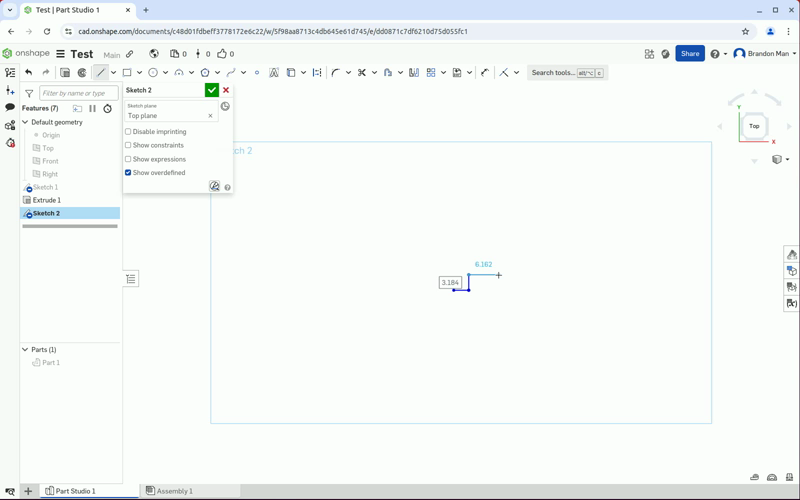
mouse_move(453, 274)
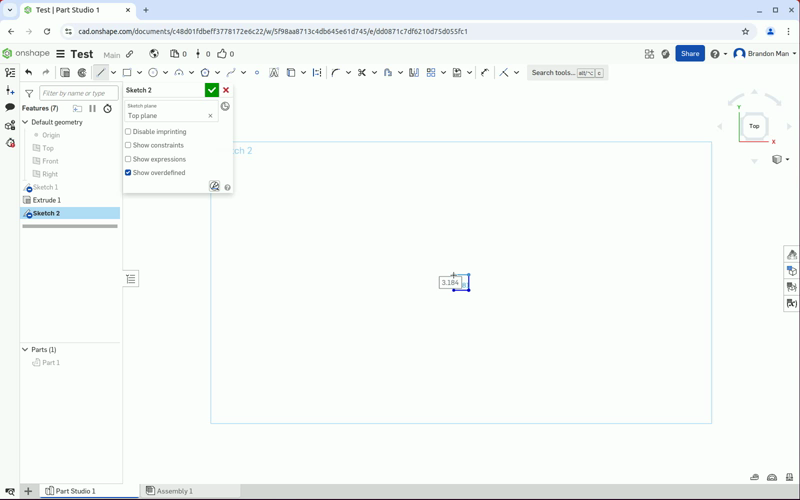
click(453, 274)
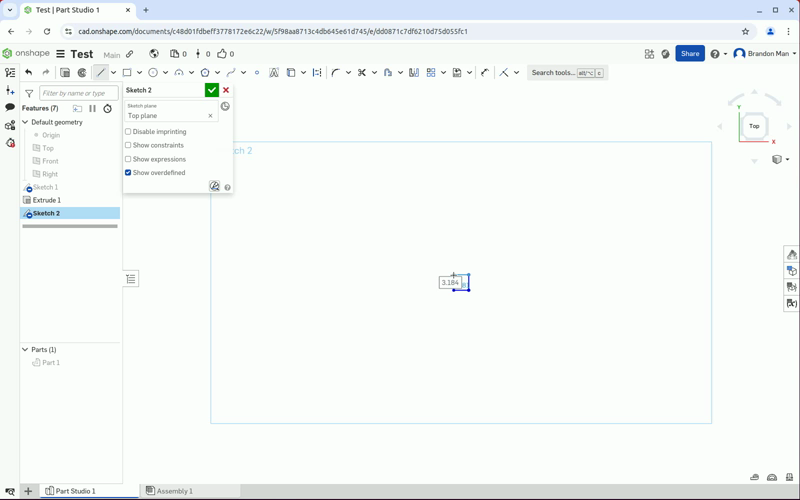
key_up(shift)
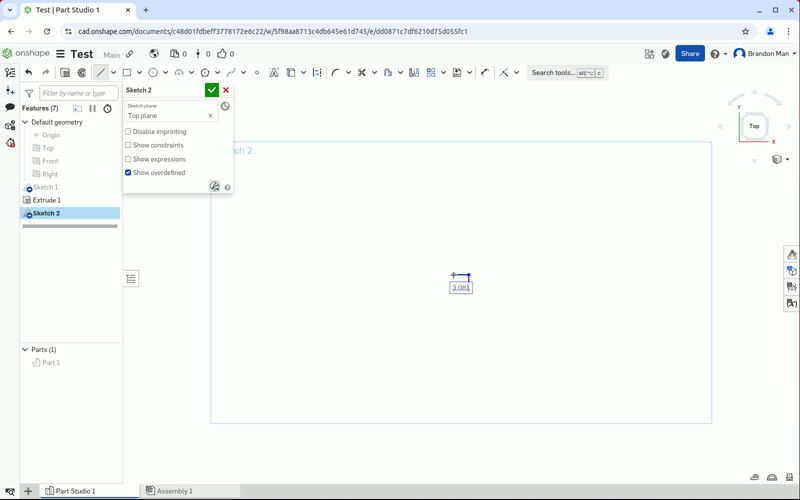
mouse_move(483, 274)
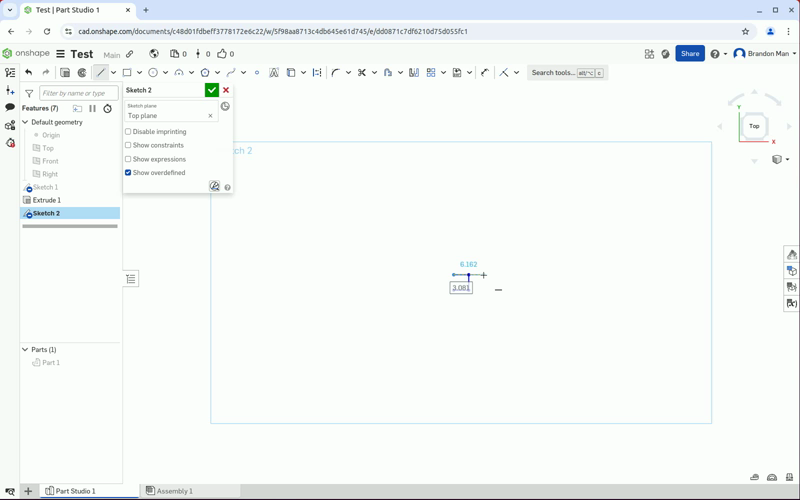
key_down(shift)
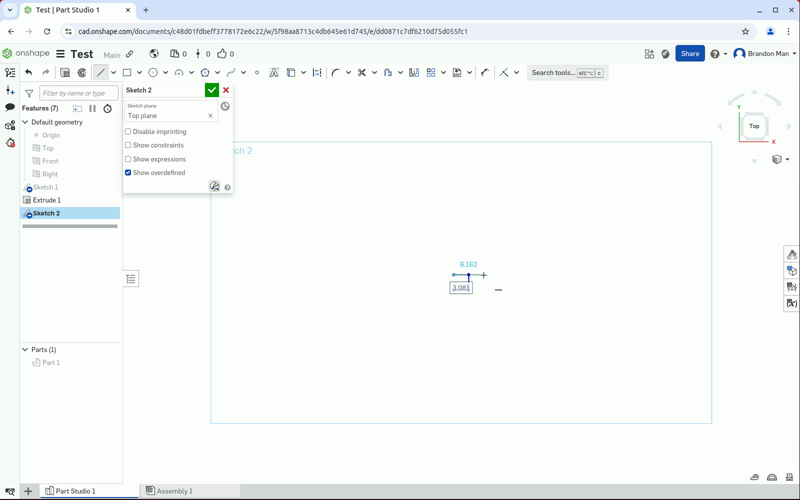
mouse_move(453, 290)
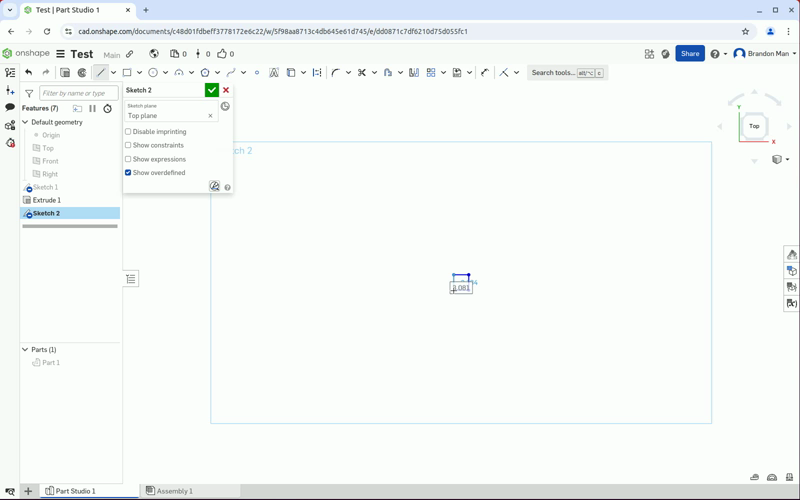
key_up(shift)
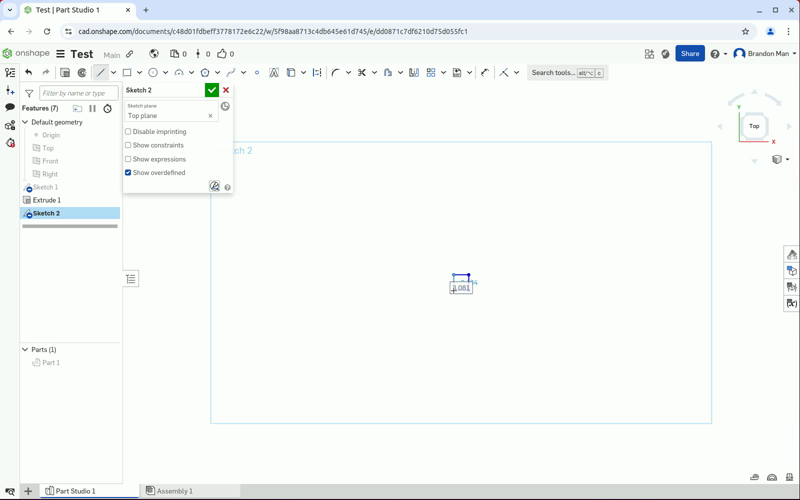
click(453, 290)
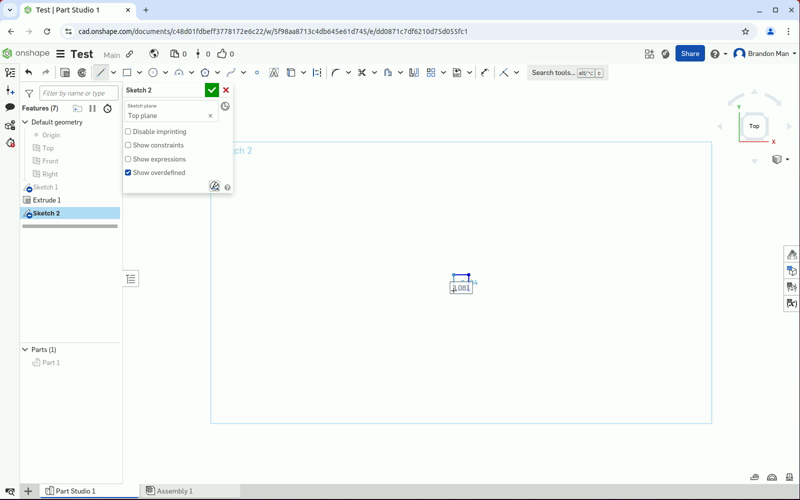
key(esc)
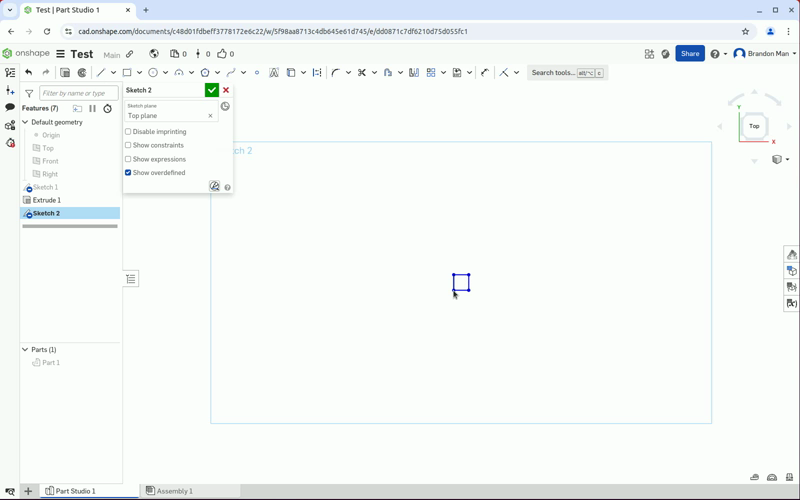
mouse_move(461, 275)
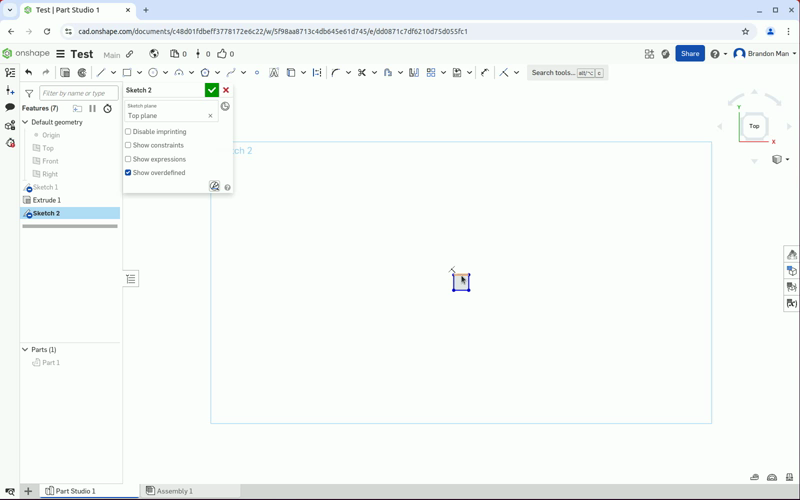
scroll(6)
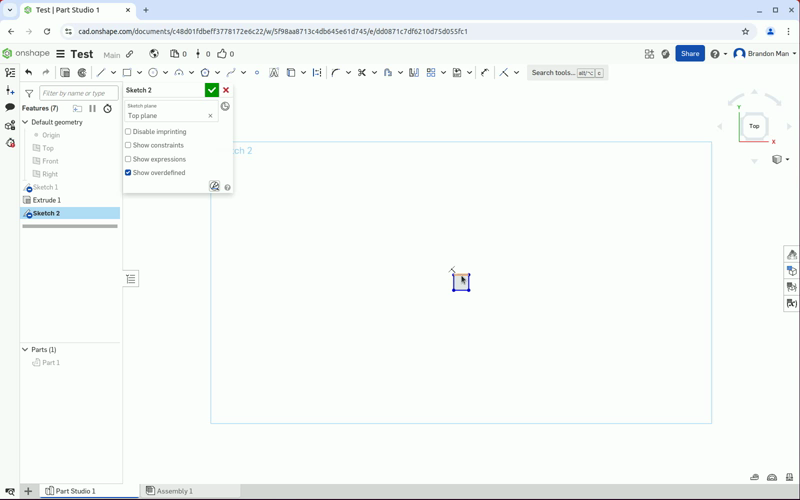
scroll(6)
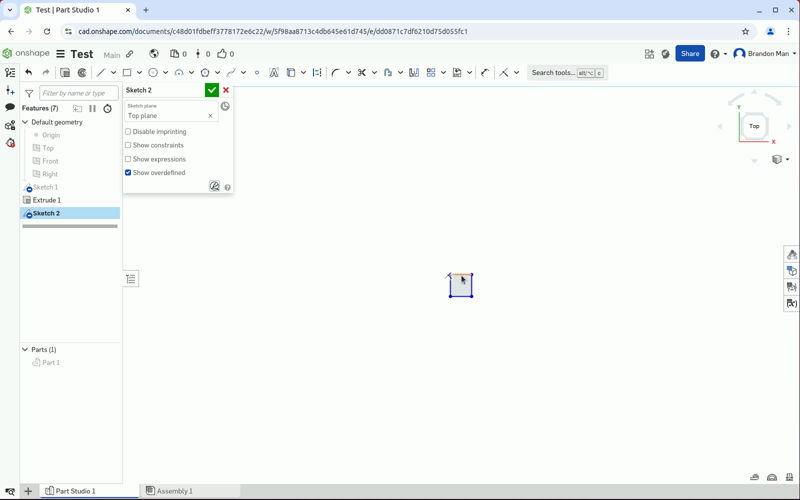
scroll(6)
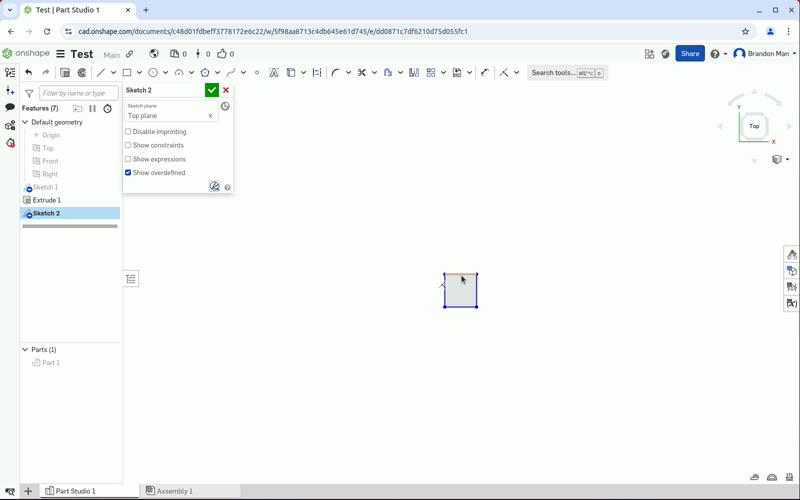
scroll(6)
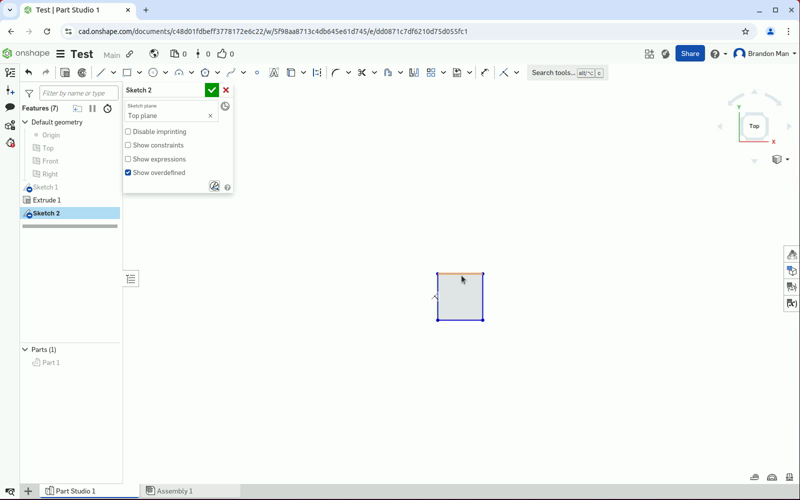
scroll(6)
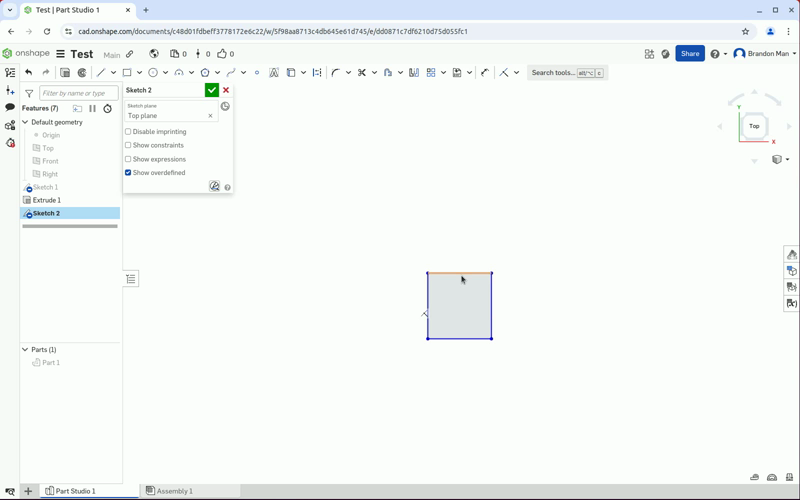
scroll(6)
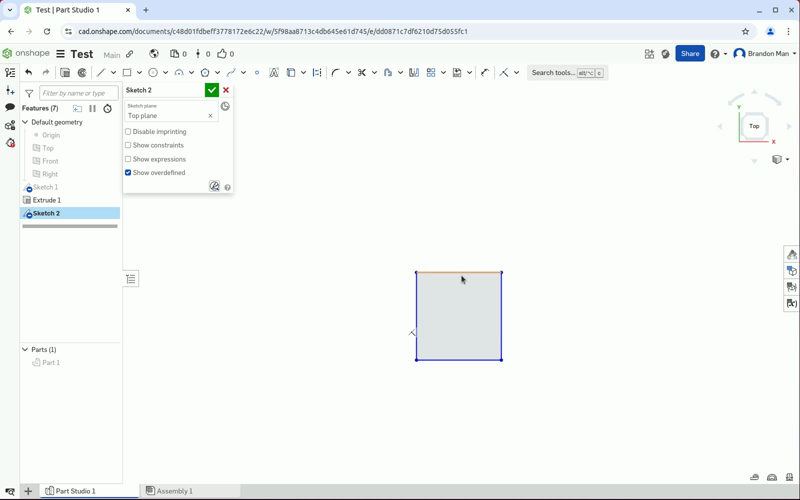
scroll(6)
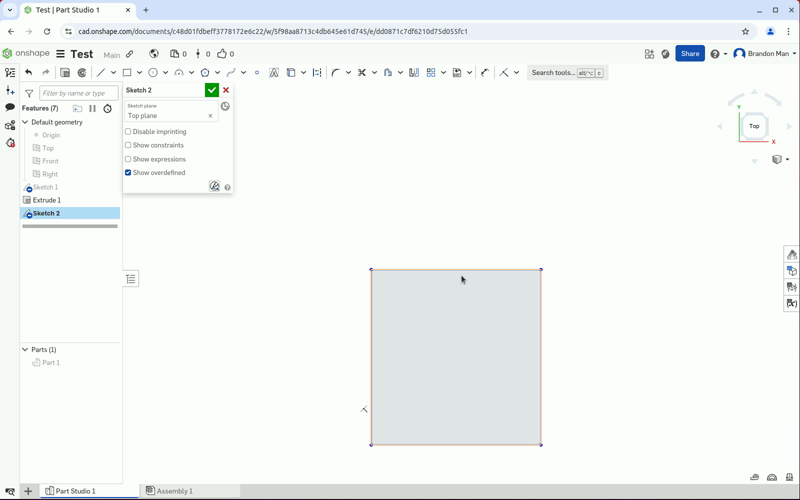
click(461, 275)
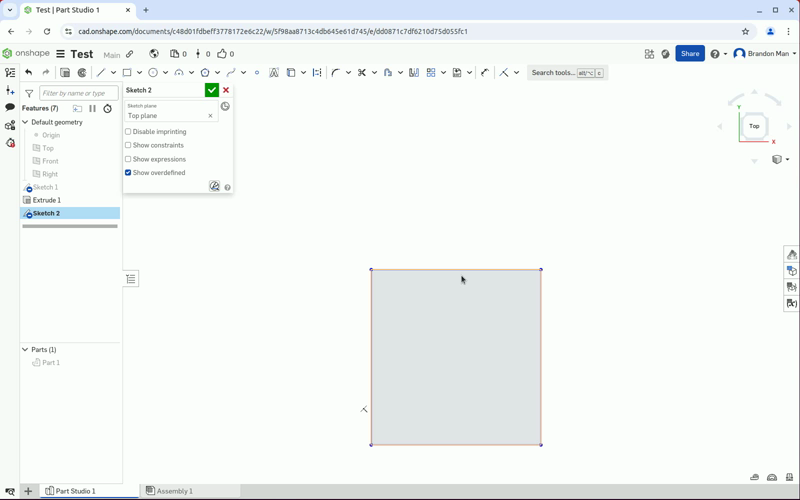
scroll(-6)
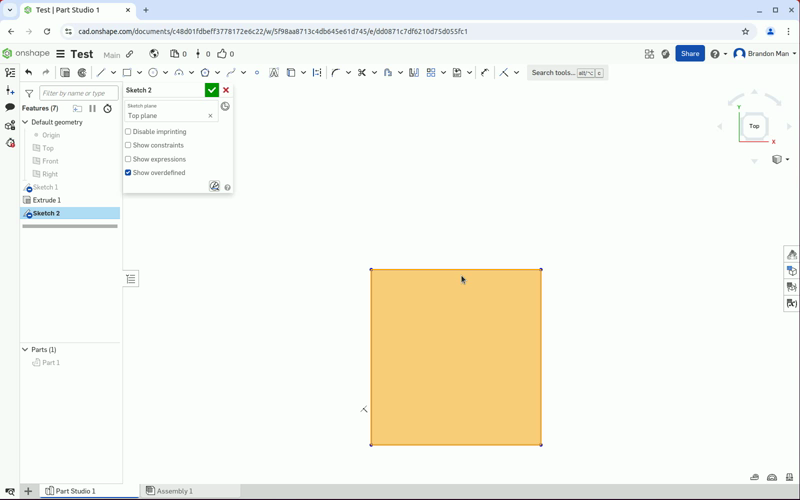
scroll(-6)
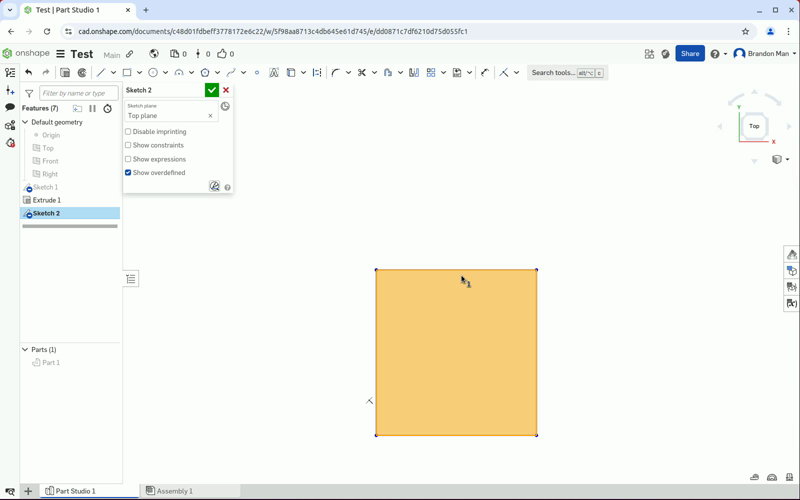
scroll(-6)
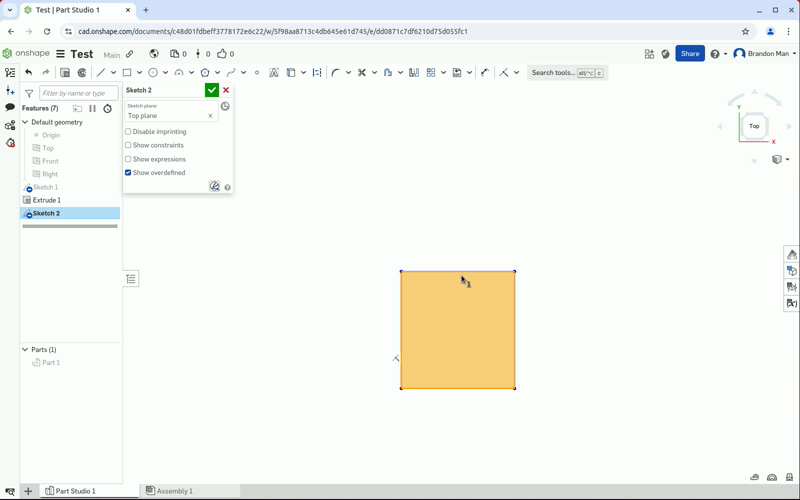
scroll(-6)
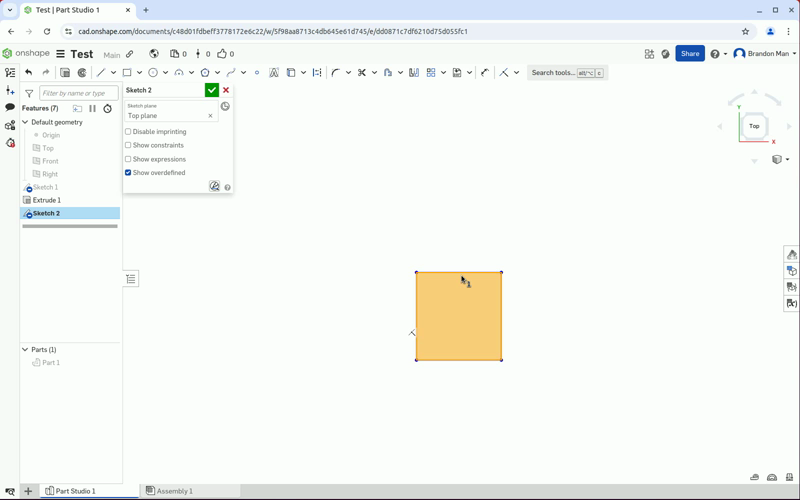
scroll(-6)
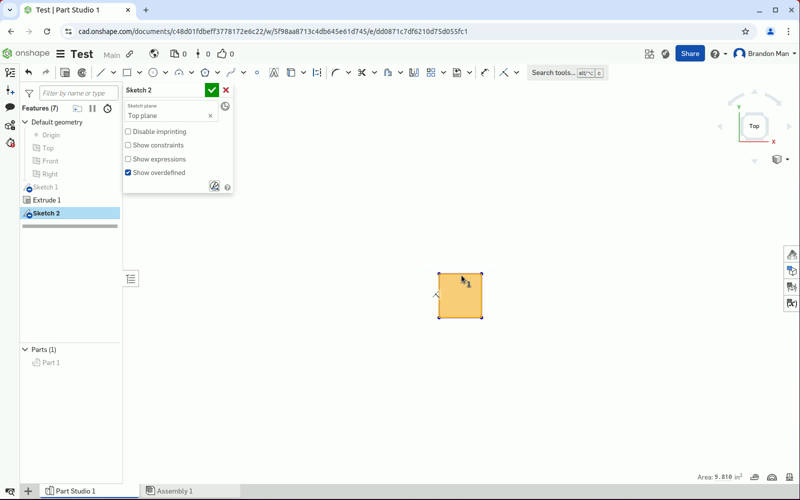
scroll(-6)
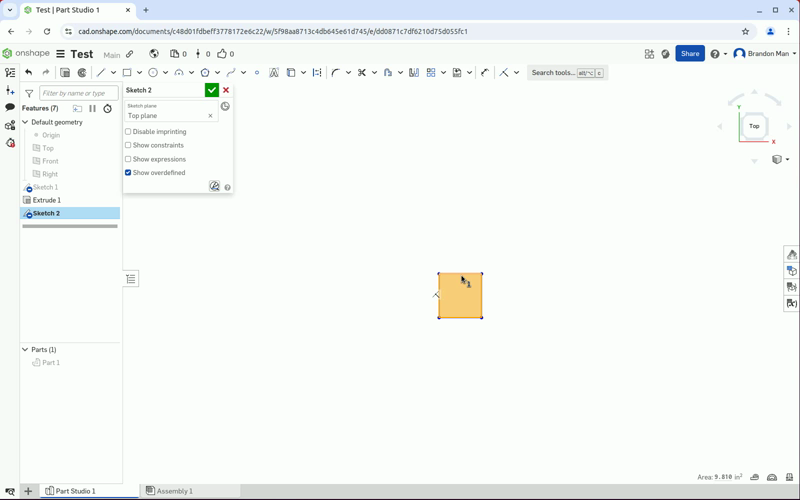
scroll(-6)
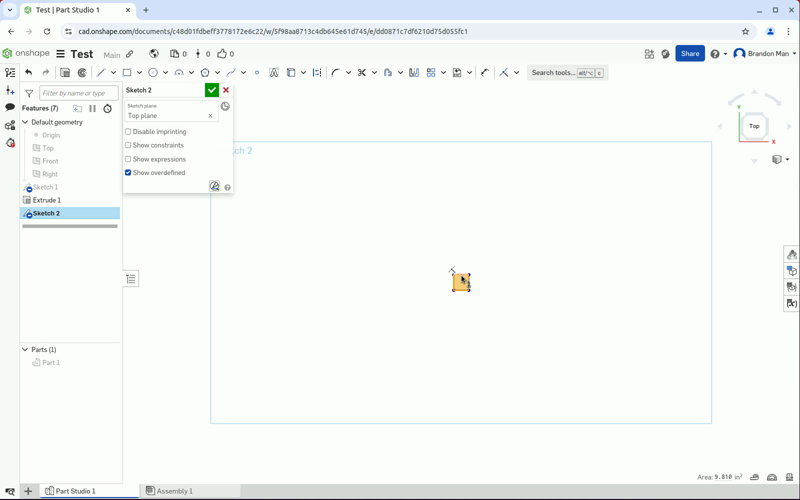
mouse_move(73, 352)
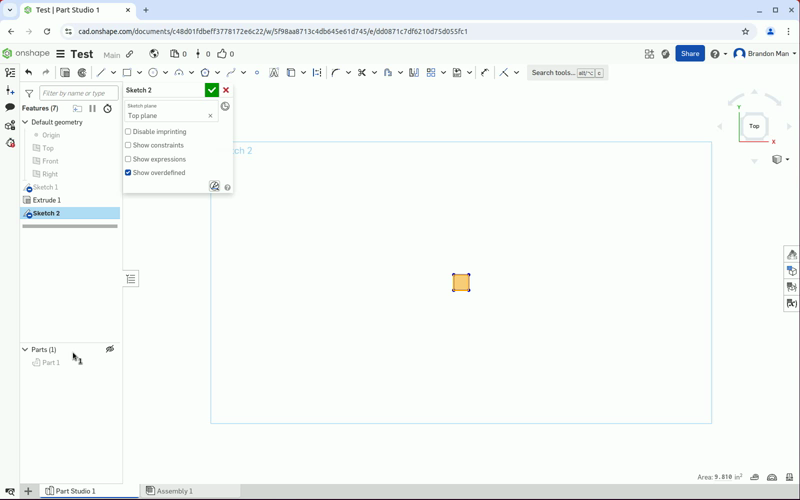
key(shift+y)
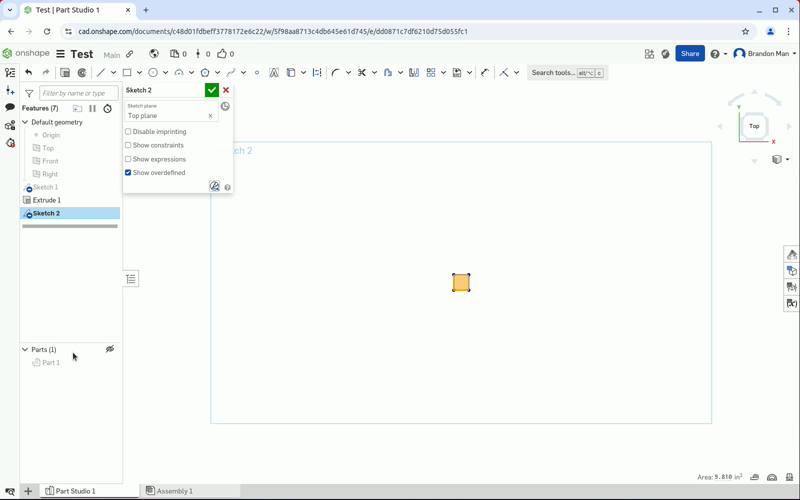
key(shift+e)
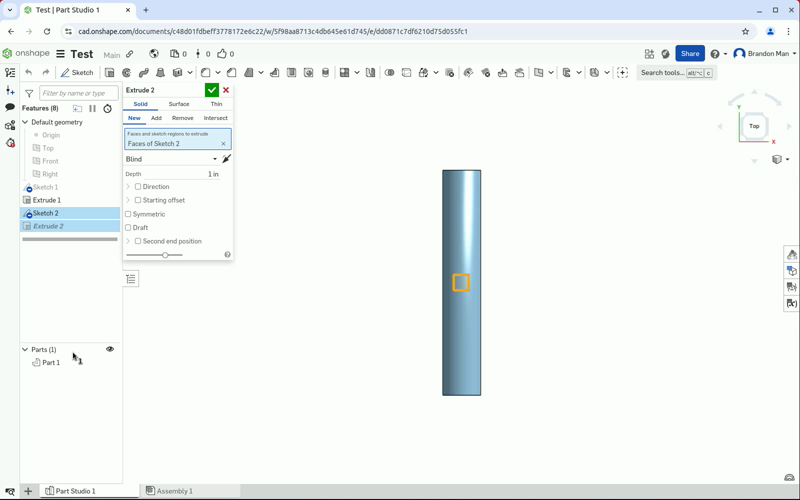
mouse_move(143, 106)
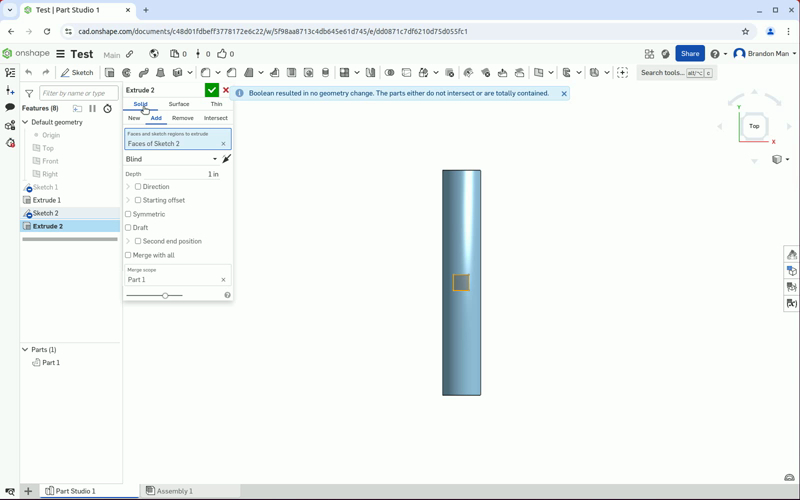
click(143, 106)
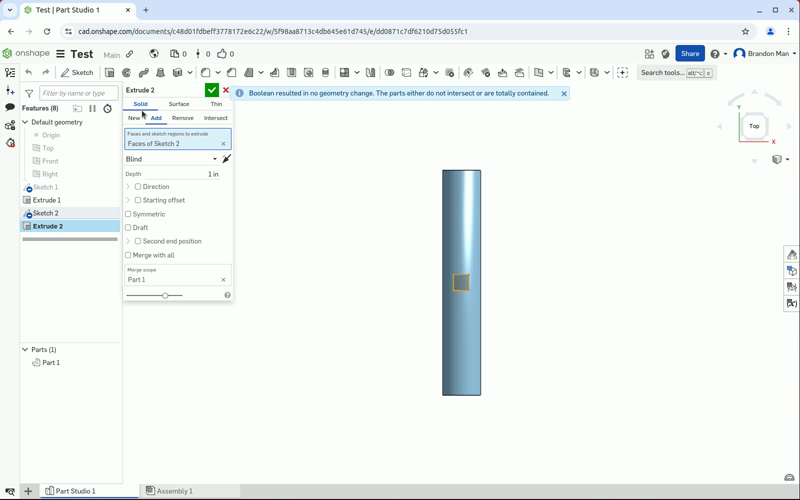
mouse_move(137, 120)
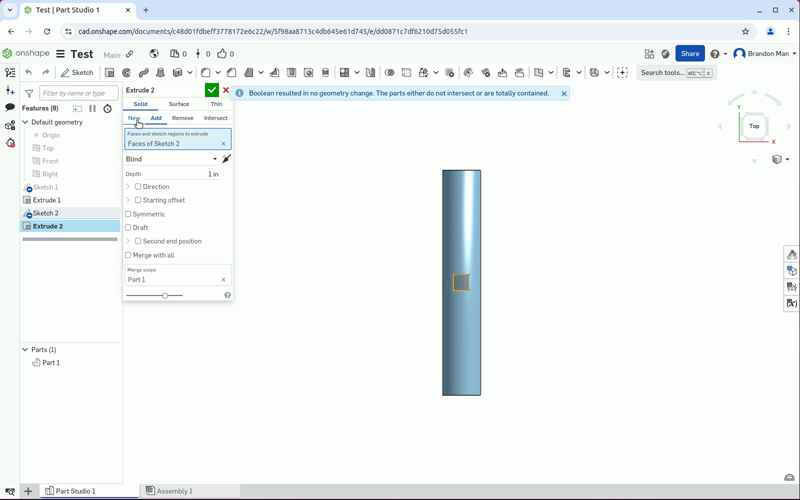
click(137, 120)
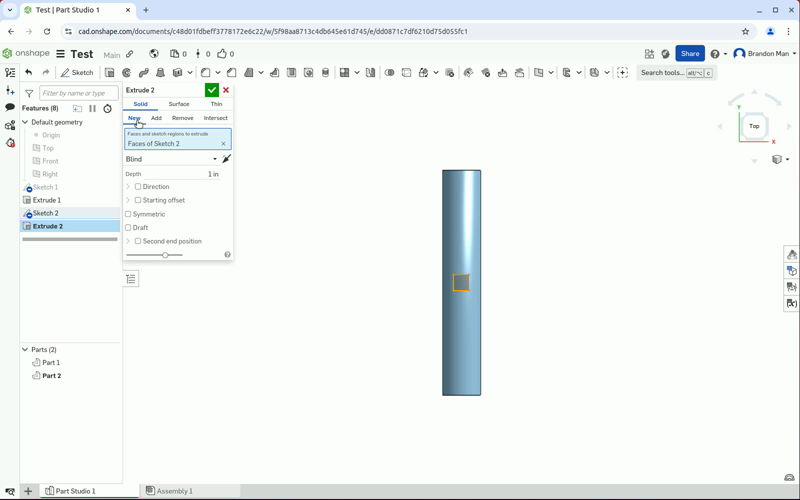
key(tab, 4)
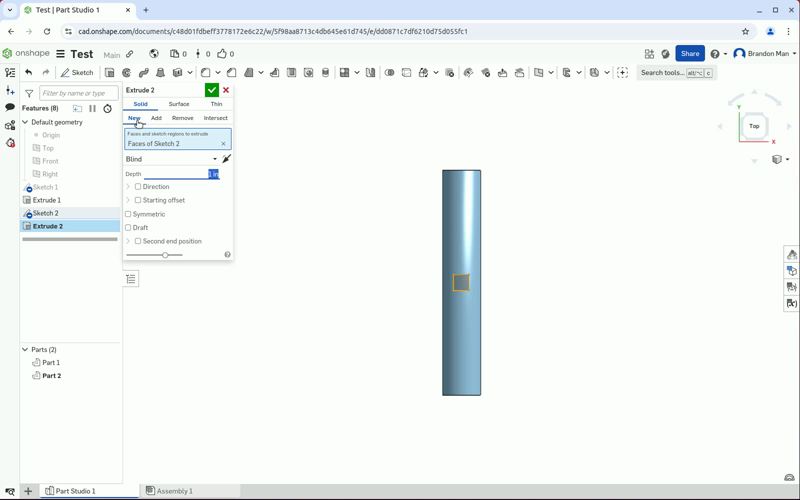
text(4.092)
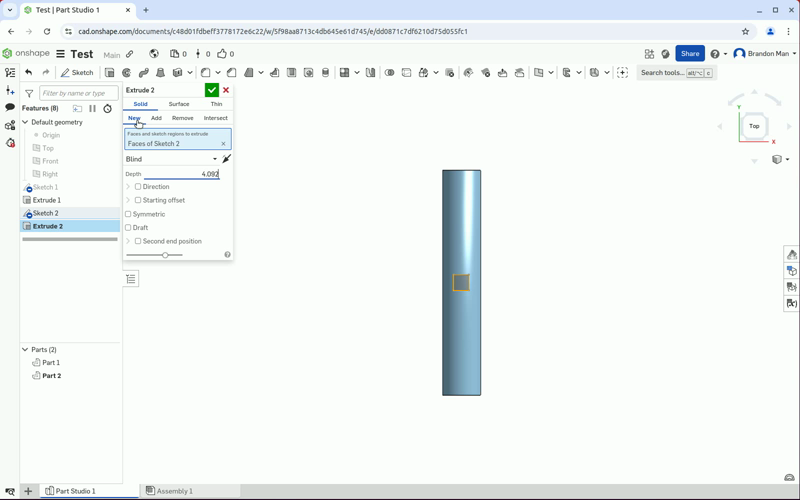
key(enter)
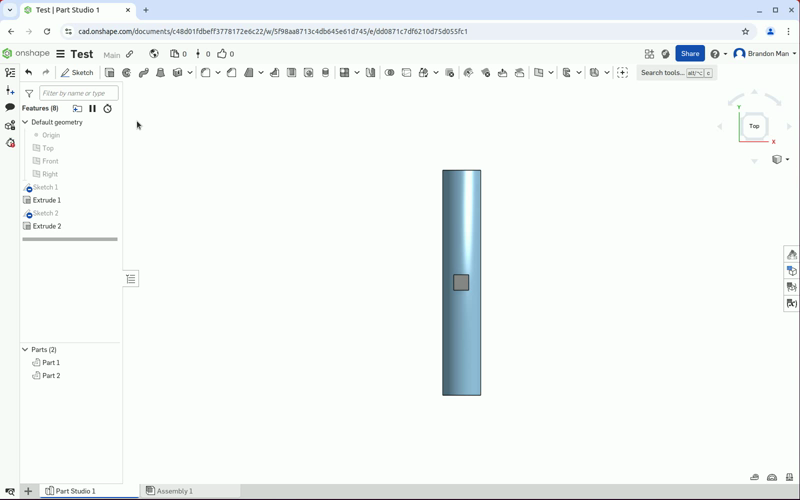
key(shift+h)
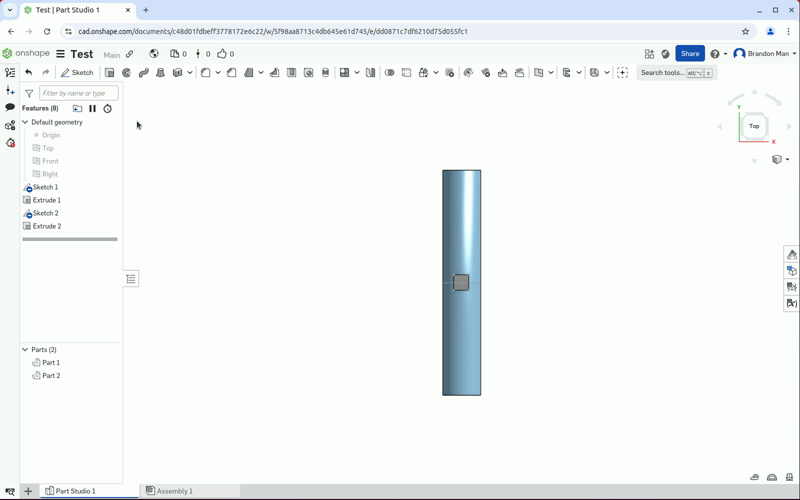
key(shift+h)
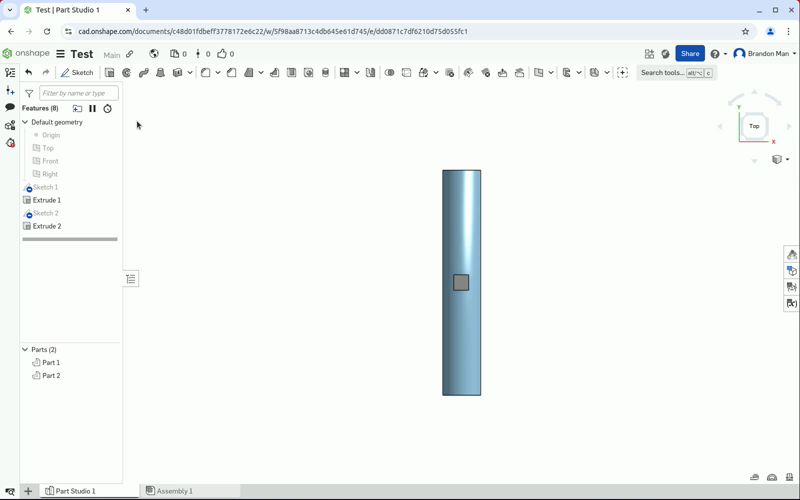
mouse_move(73, 189)
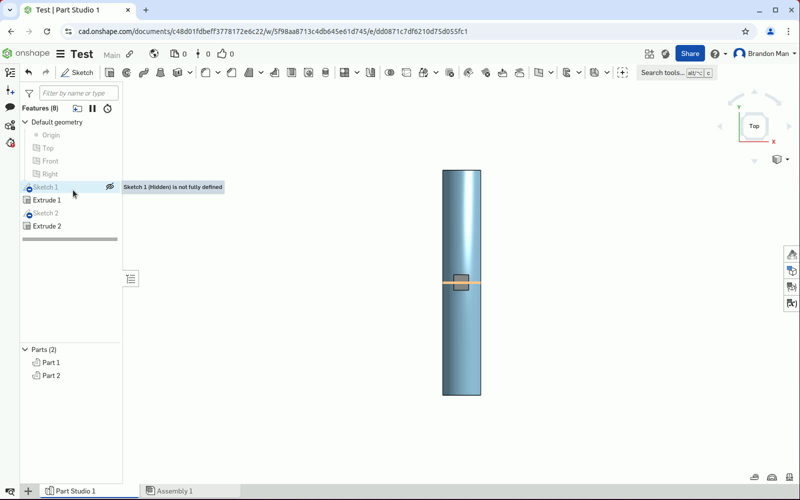
click(73, 189)
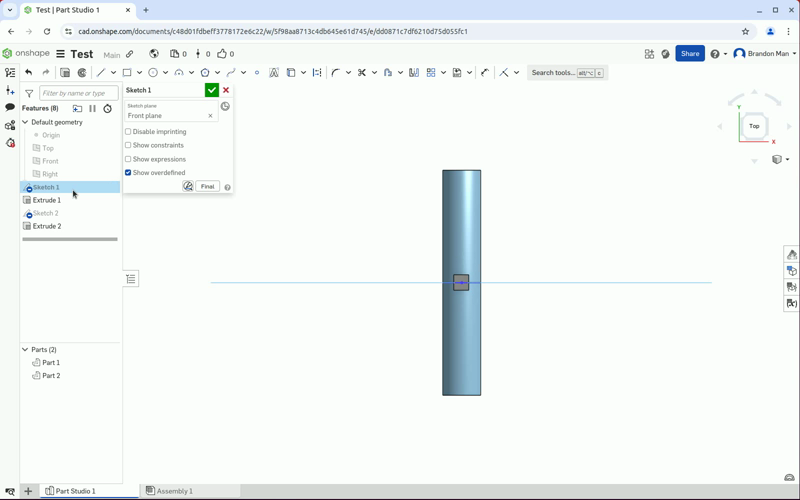
mouse_move(229, 92)
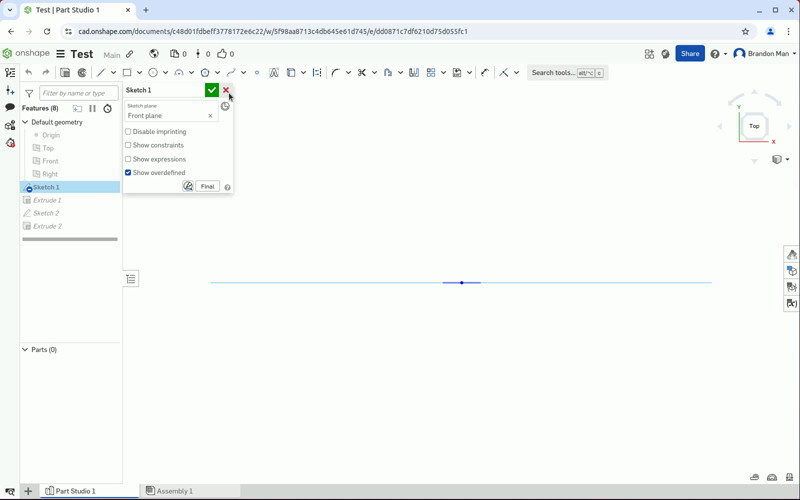
click(229, 92)
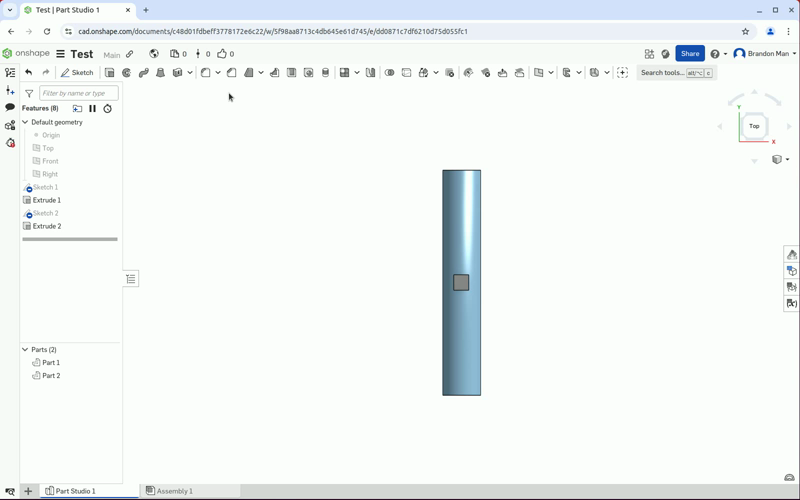
mouse_move(541, 75)
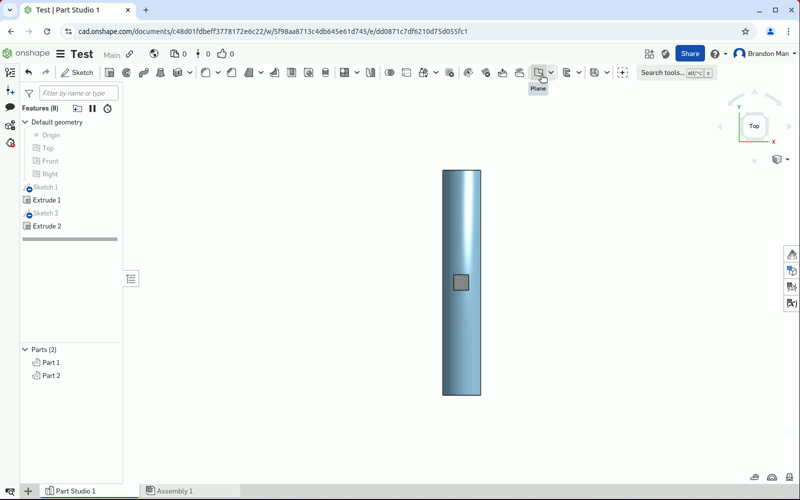
click(541, 75)
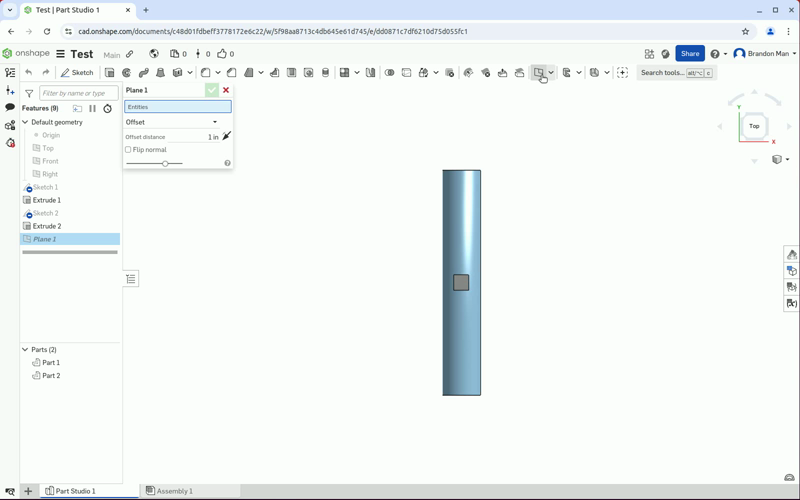
mouse_move(73, 150)
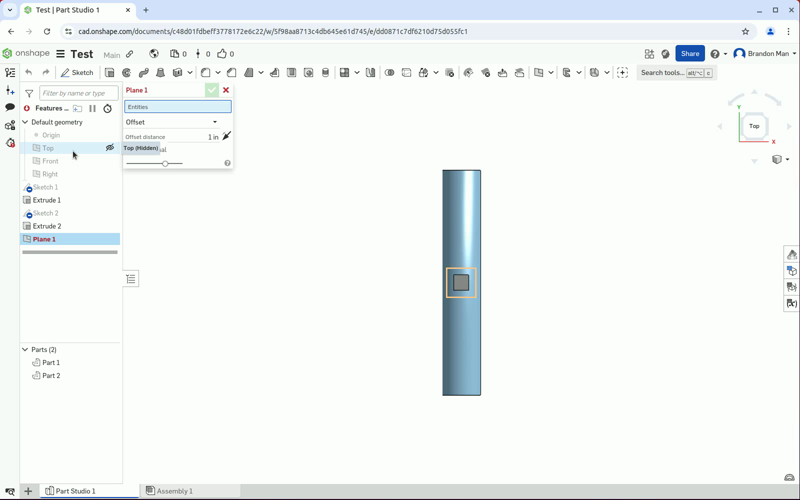
click(73, 150)
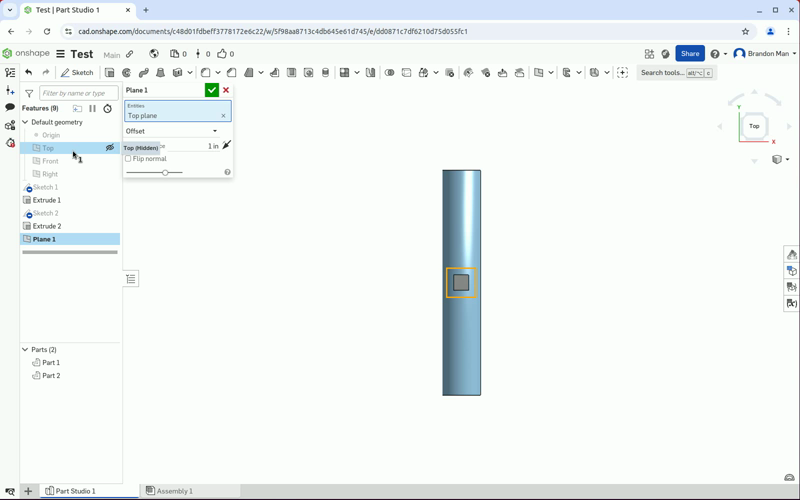
key(tab, 2)
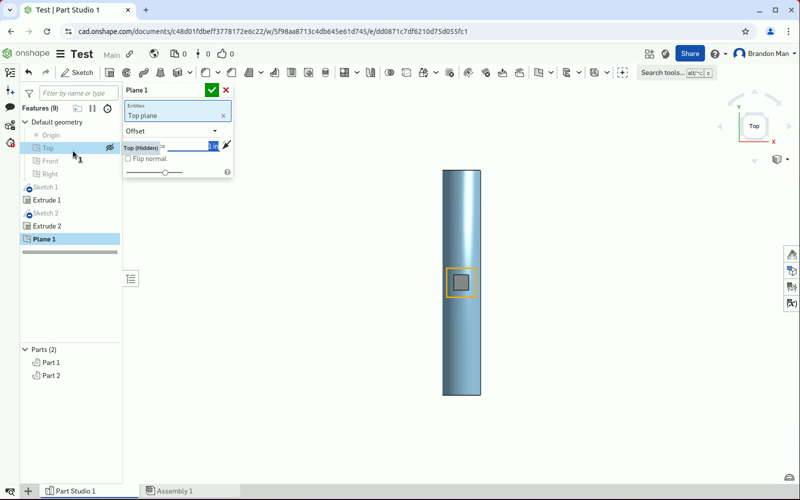
text(4.098)
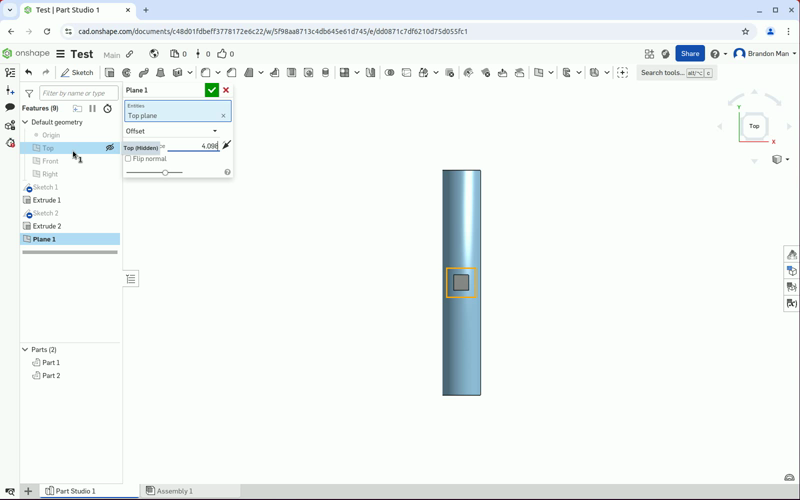
key(enter, 2)
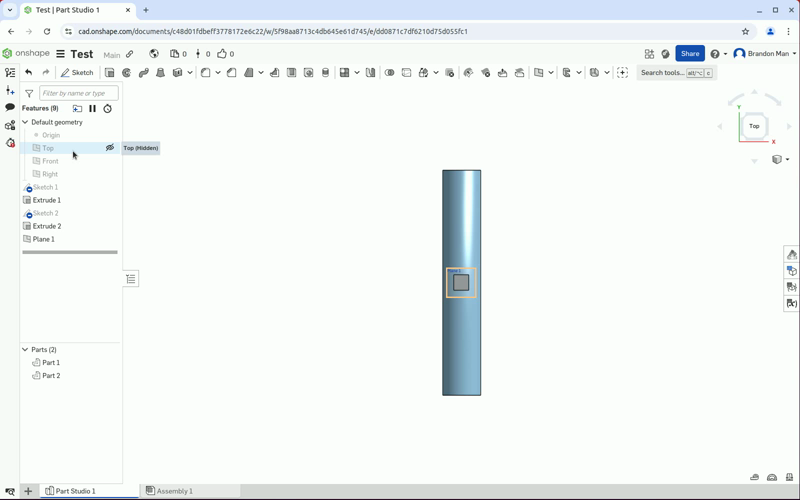
key(shift+s)
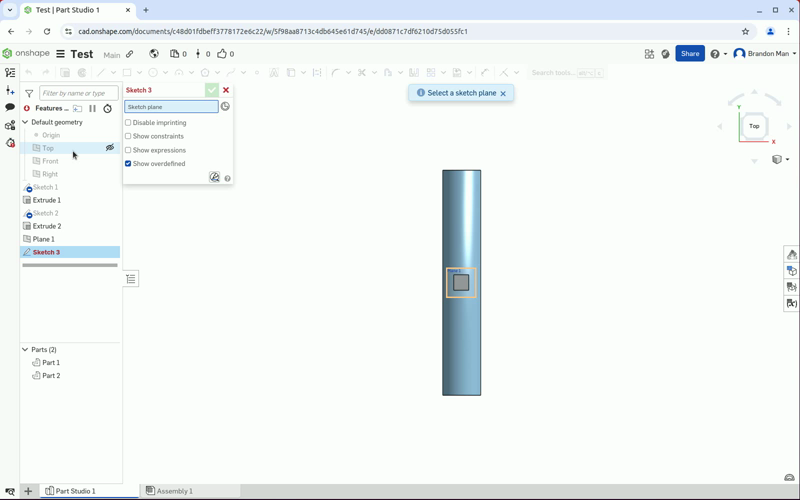
mouse_move(73, 241)
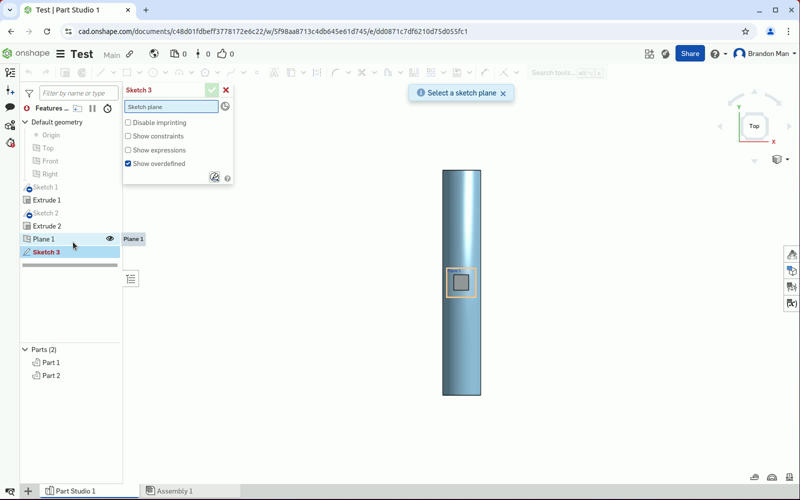
click(73, 241)
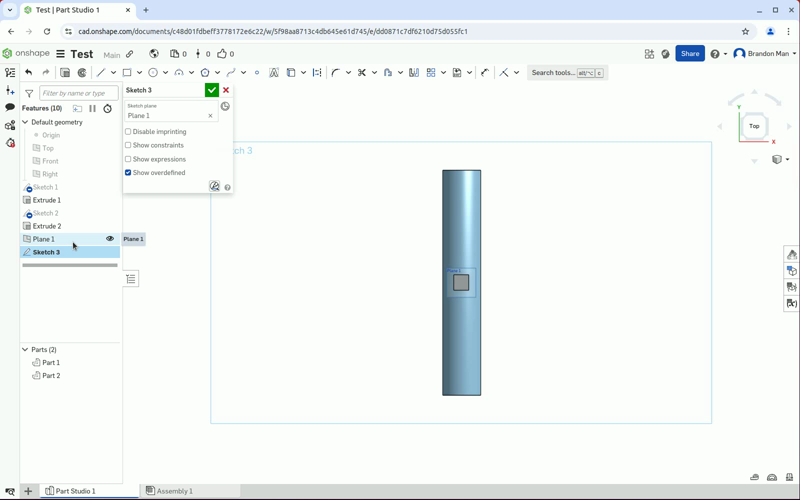
mouse_move(73, 352)
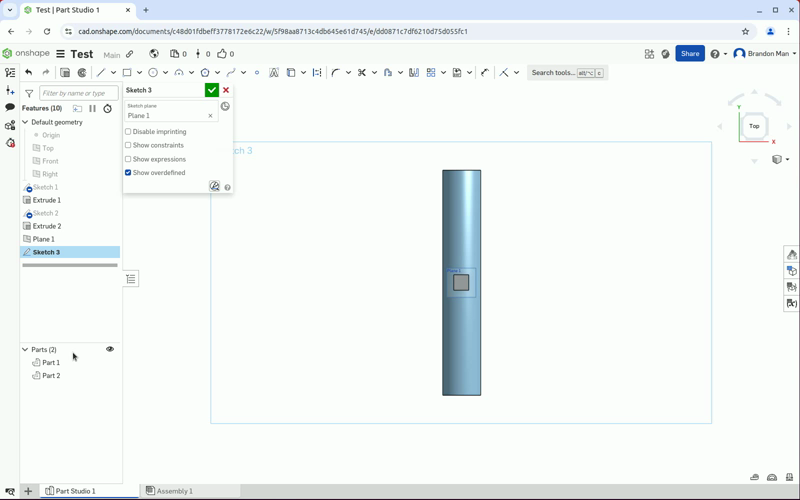
key(y)
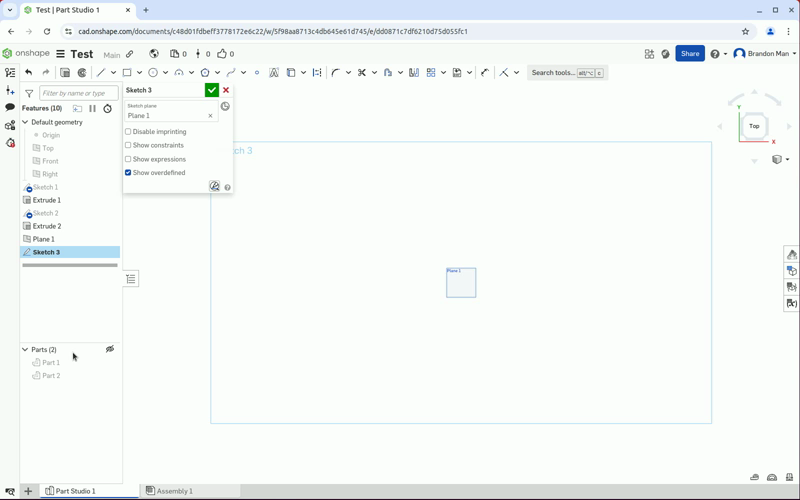
key(c)
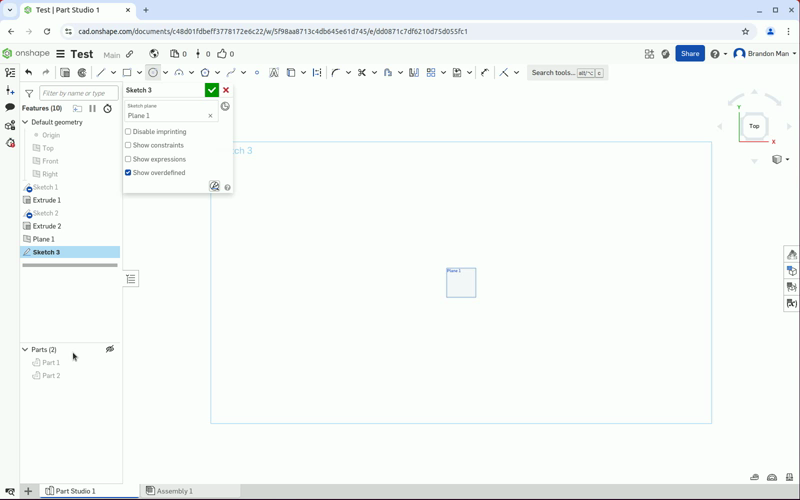
key_down(shift)
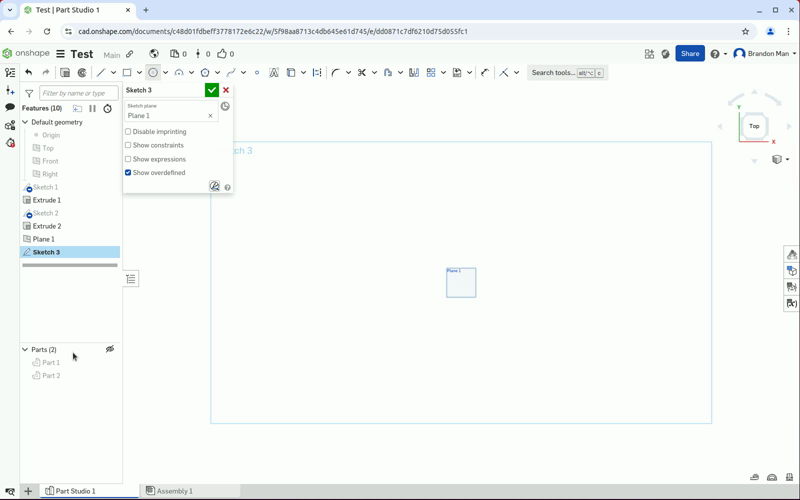
mouse_move(461, 282)
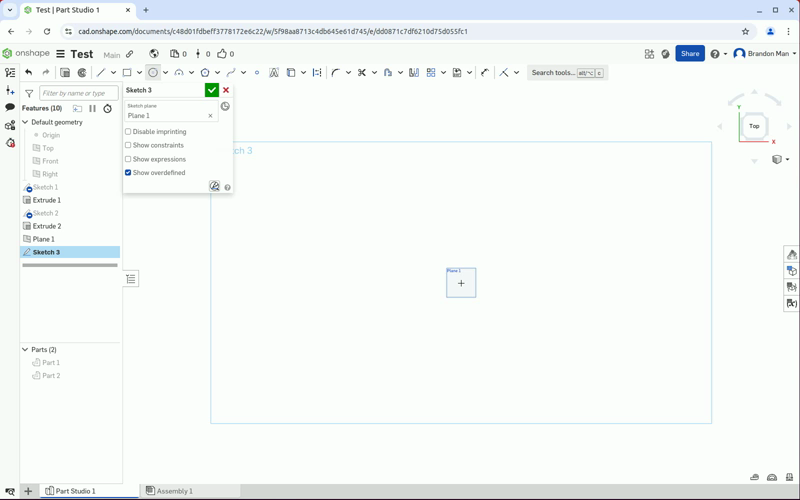
click(461, 282)
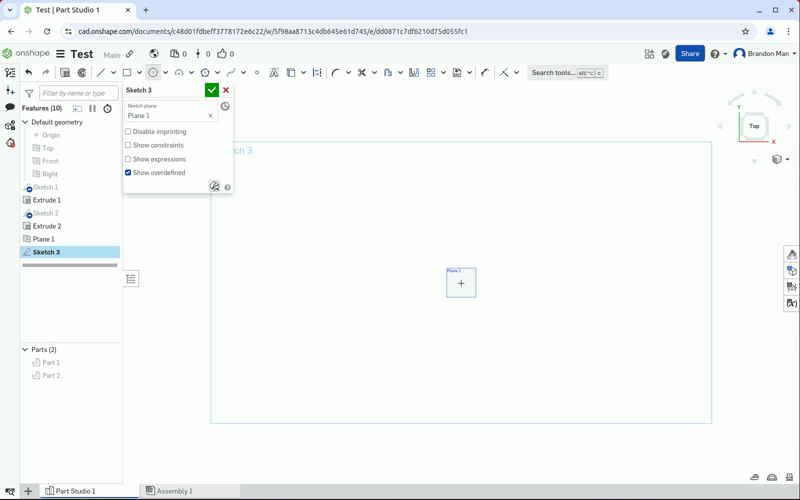
key_up(shift)
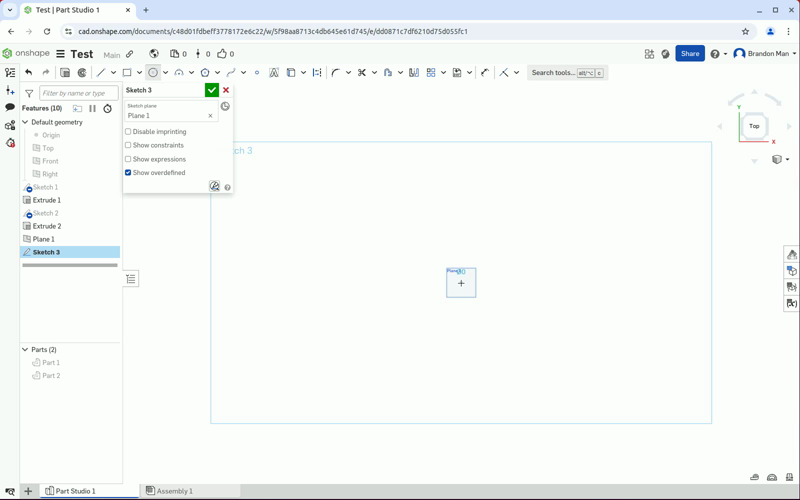
mouse_move(466, 282)
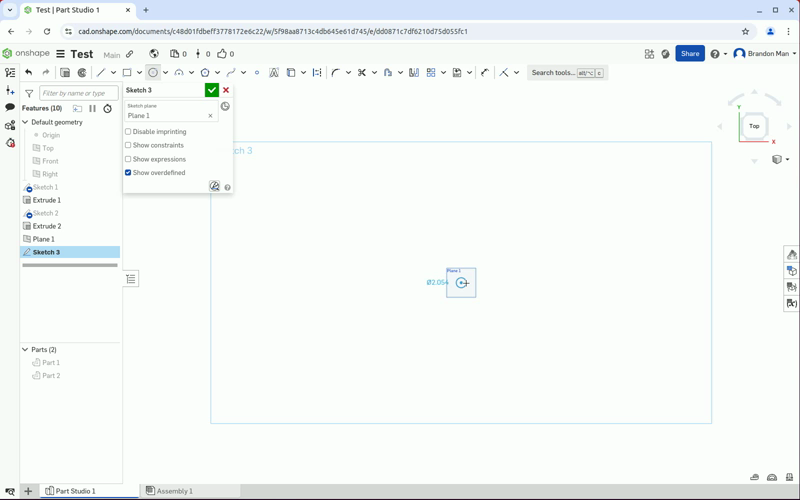
click(466, 282)
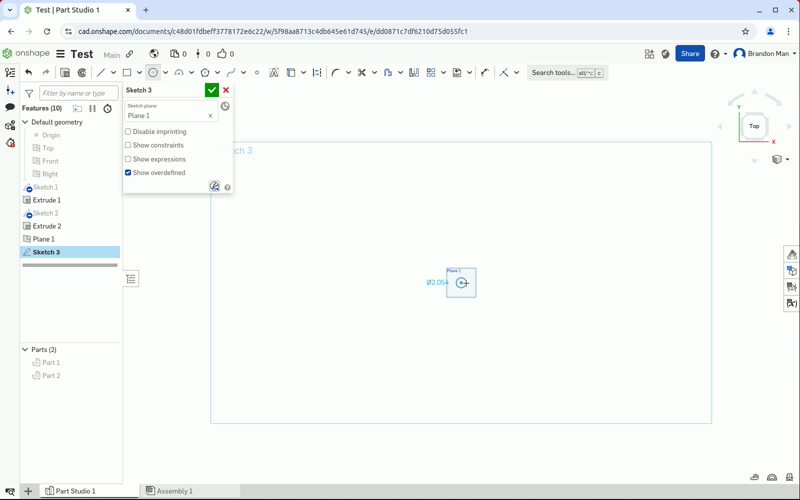
key(esc)
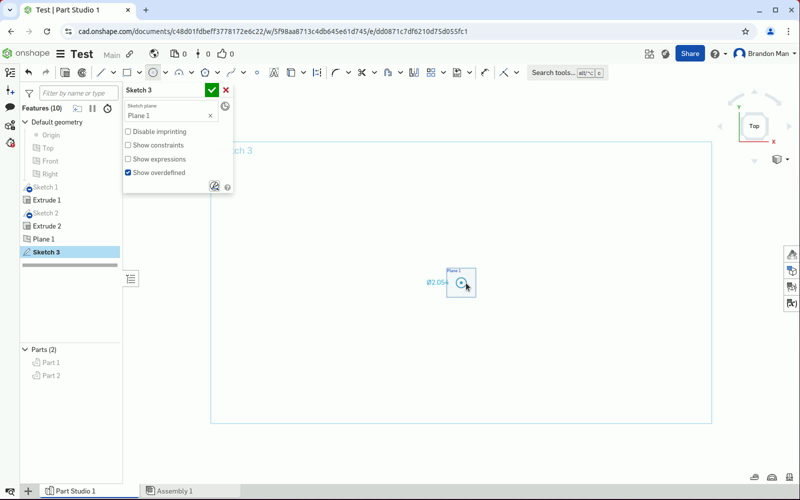
mouse_move(463, 281)
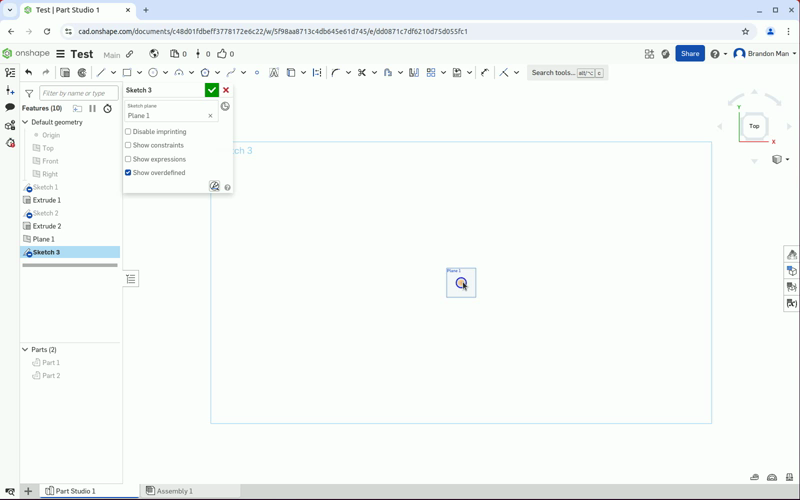
scroll(6)
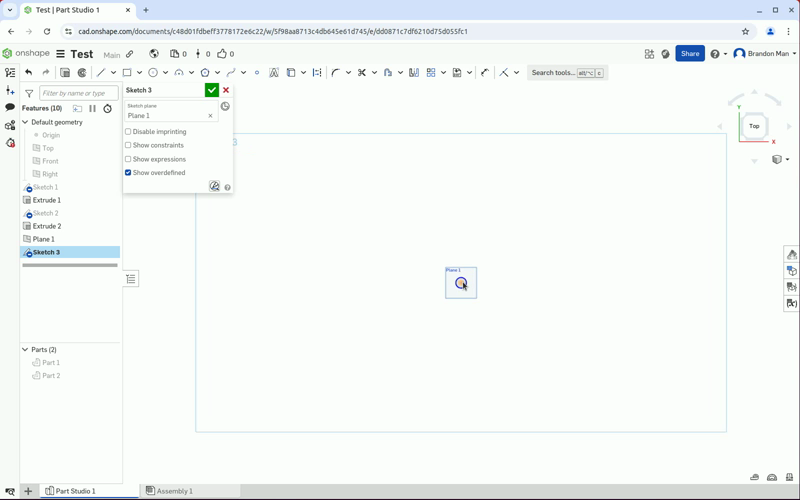
scroll(6)
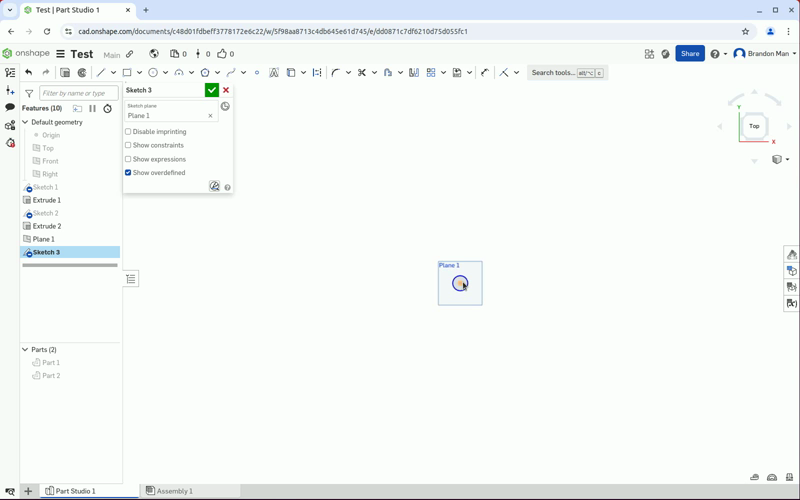
scroll(6)
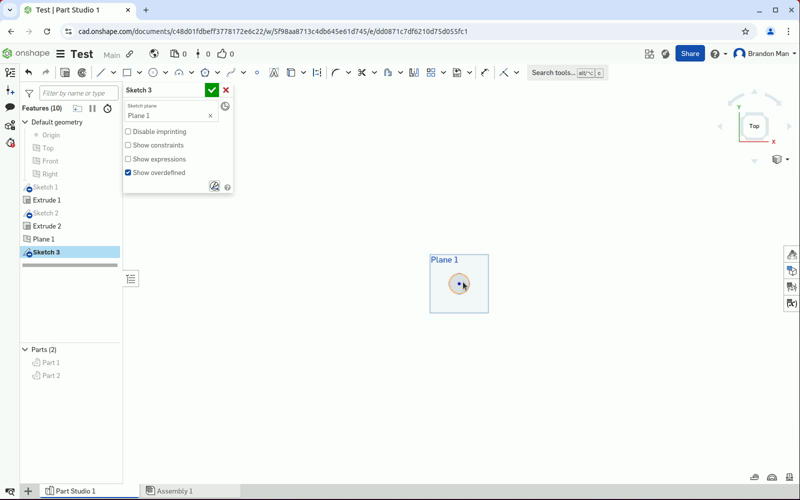
scroll(6)
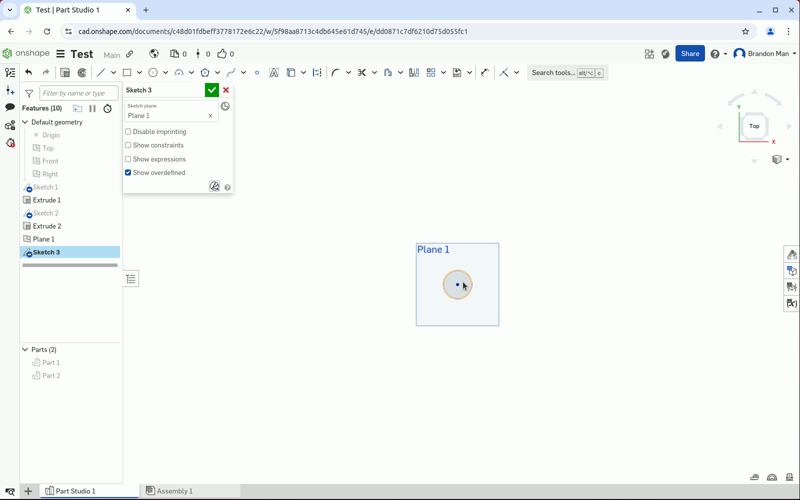
scroll(6)
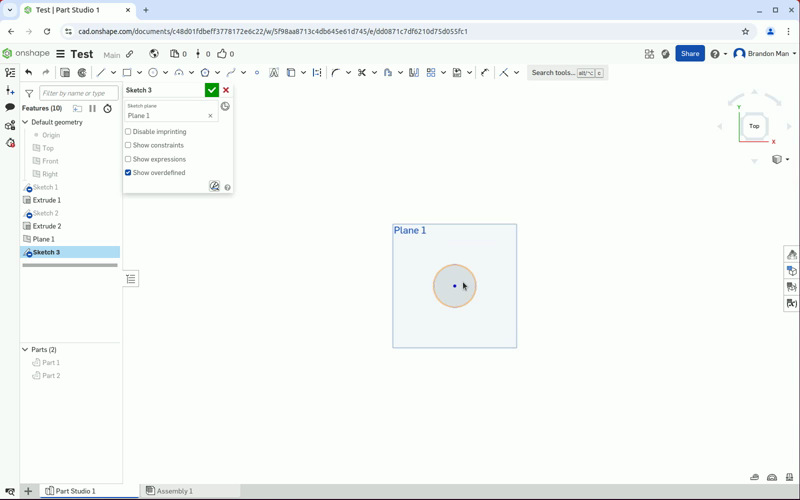
scroll(6)
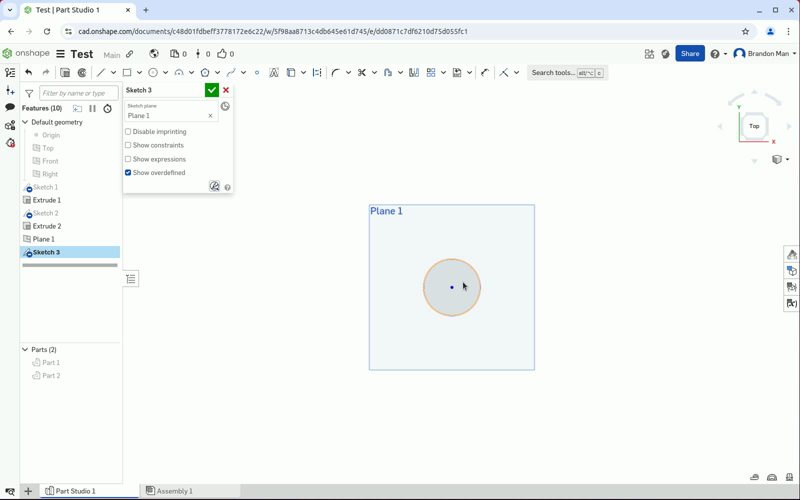
scroll(6)
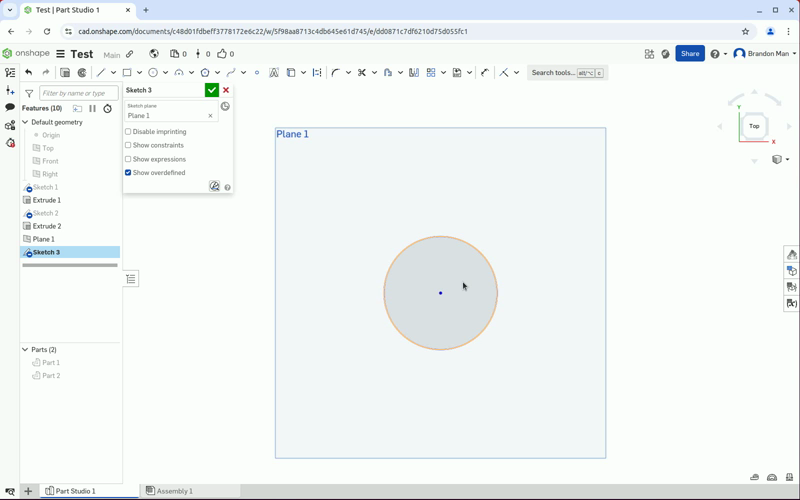
click(463, 281)
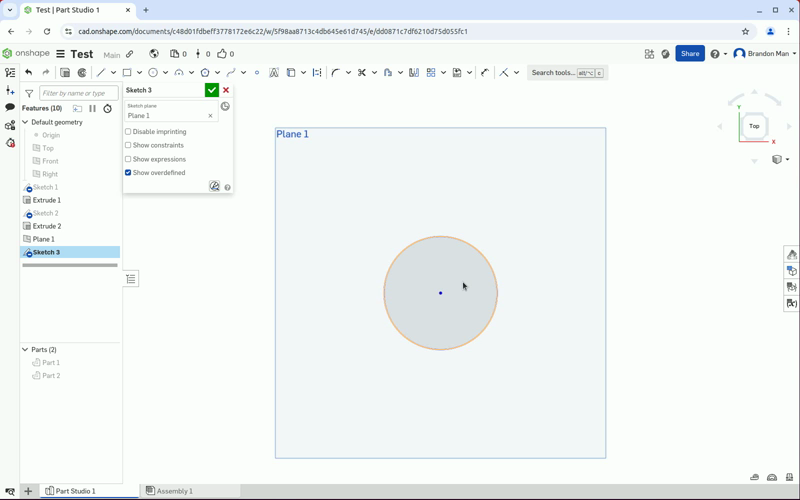
scroll(-6)
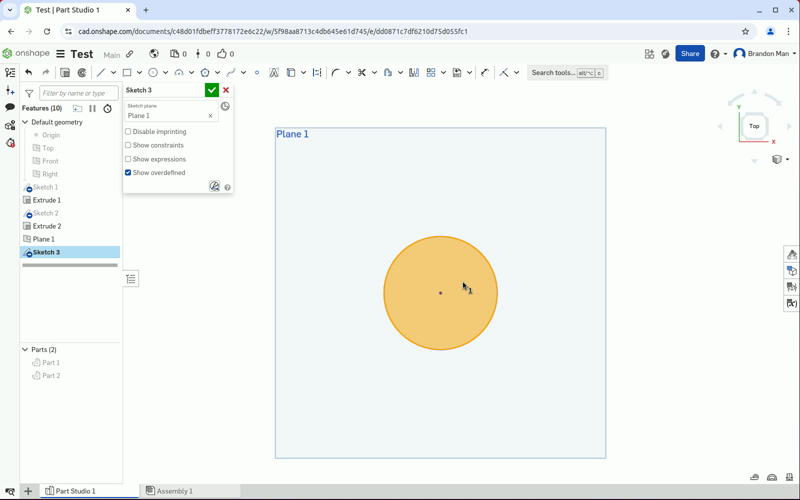
scroll(-6)
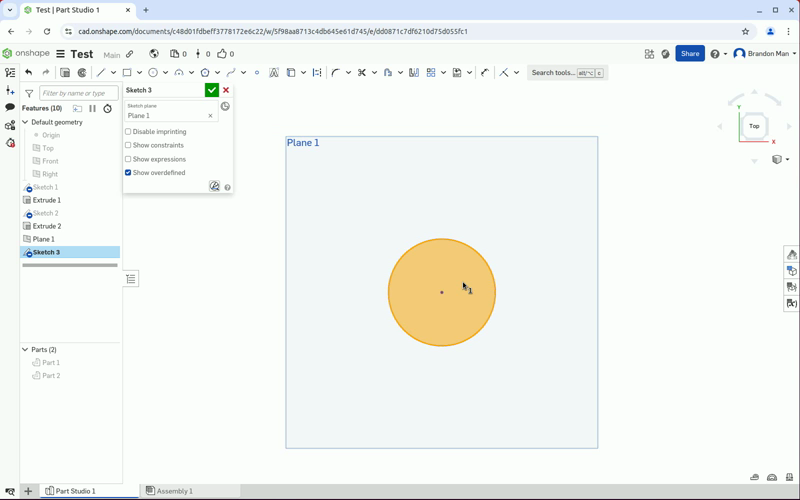
scroll(-6)
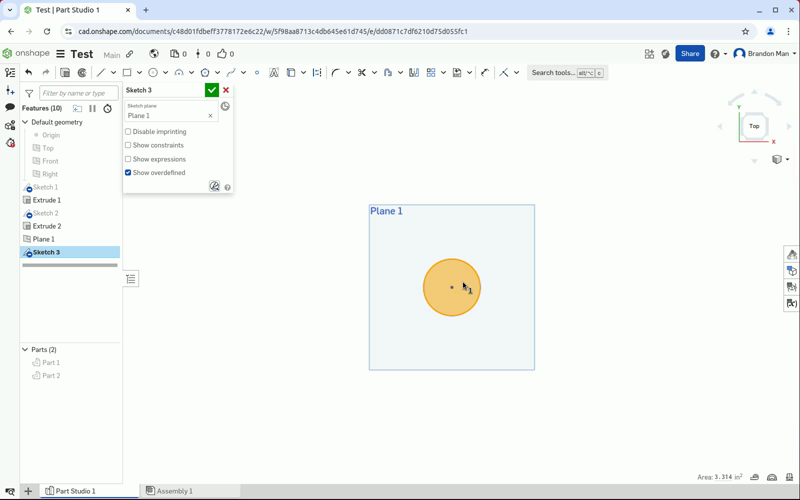
scroll(-6)
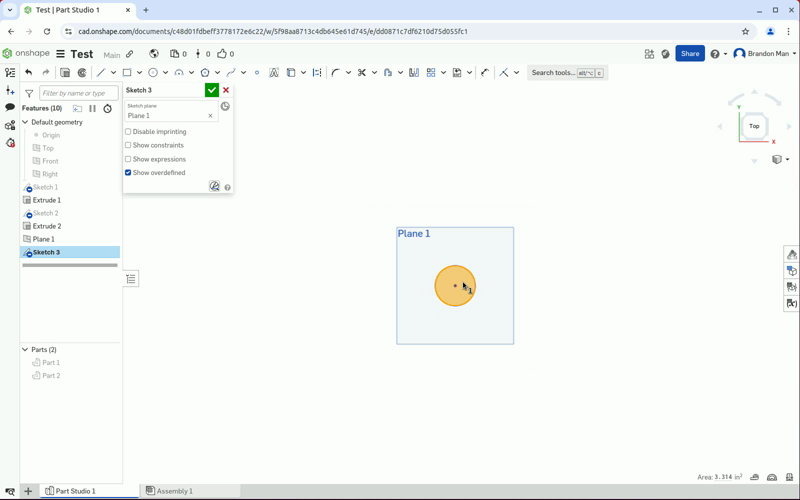
scroll(-6)
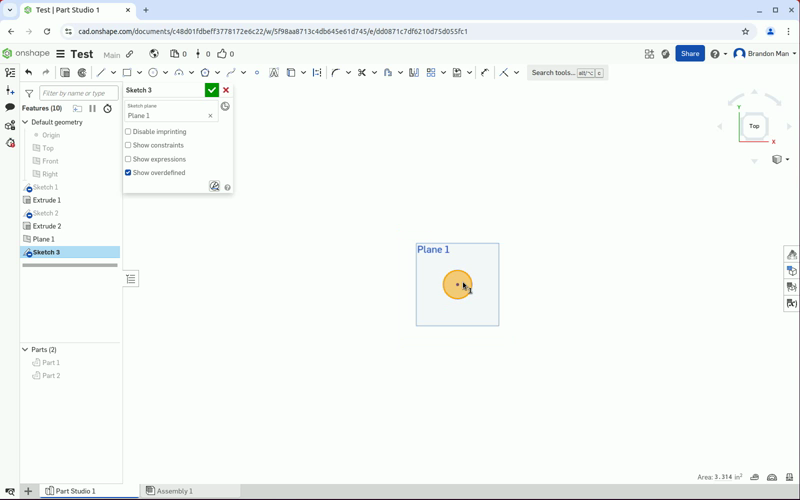
scroll(-6)
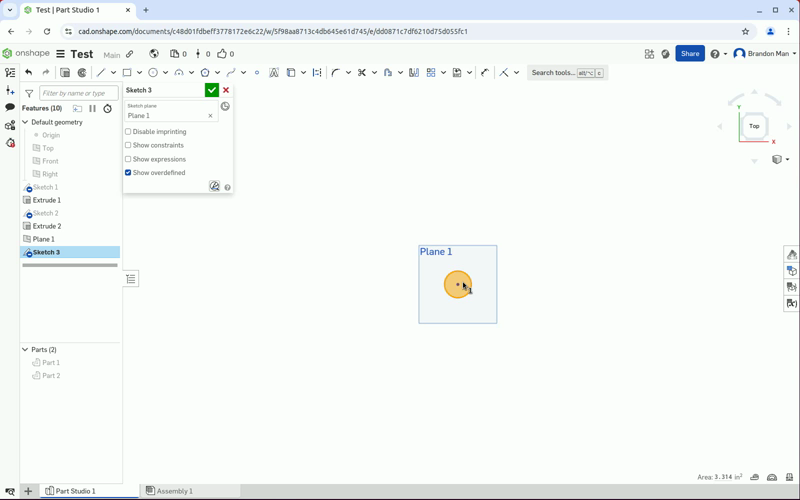
scroll(-6)
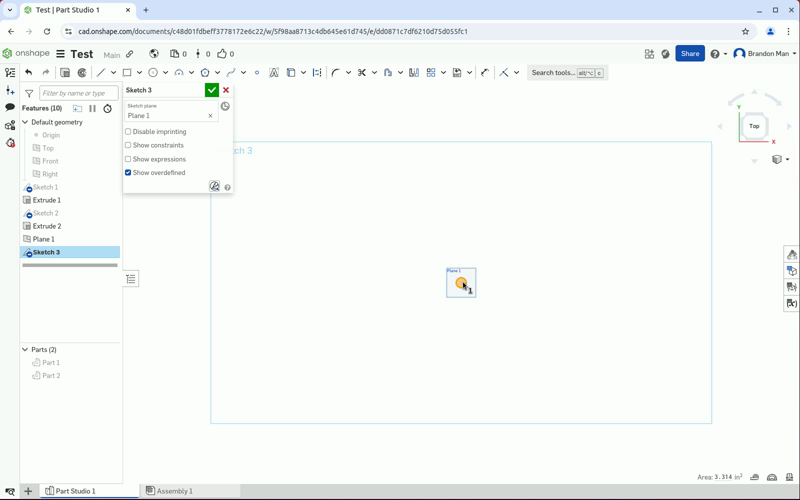
mouse_move(73, 352)
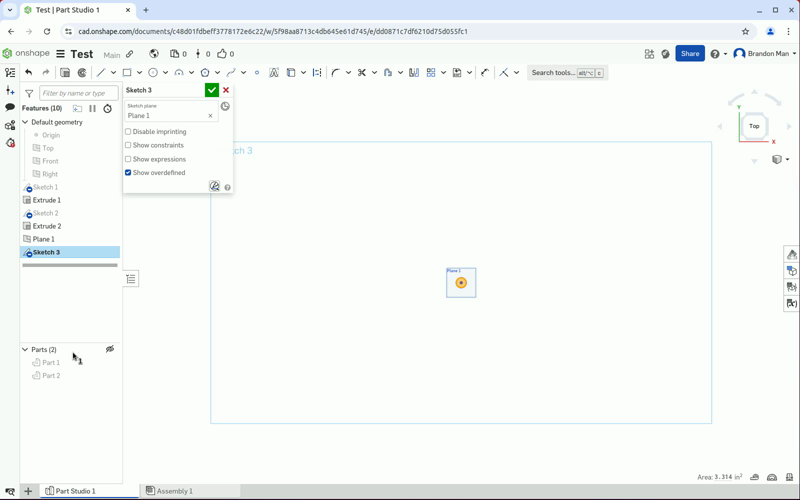
key(shift+y)
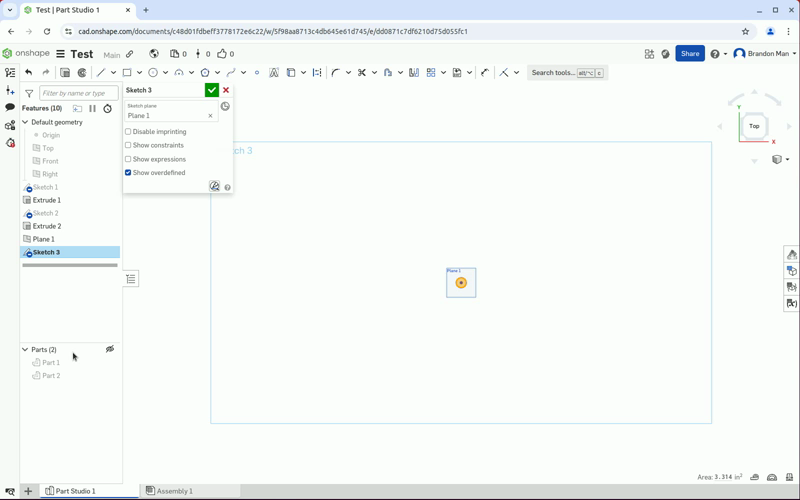
key(shift+e)
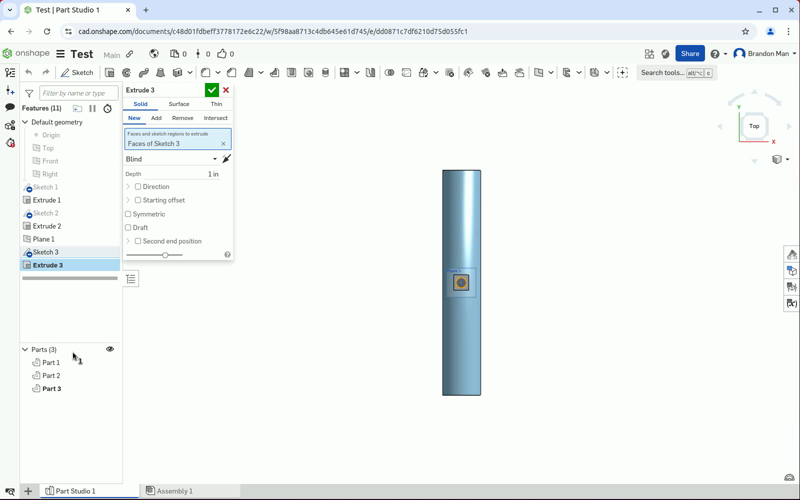
mouse_move(143, 106)
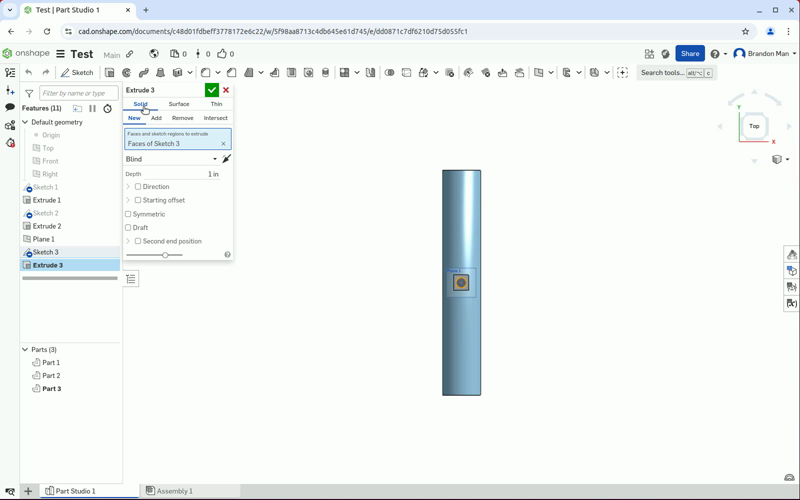
click(143, 106)
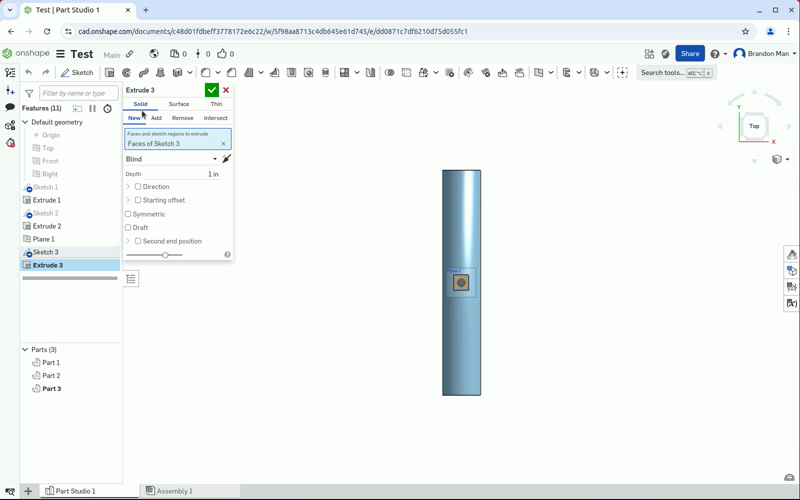
mouse_move(137, 120)
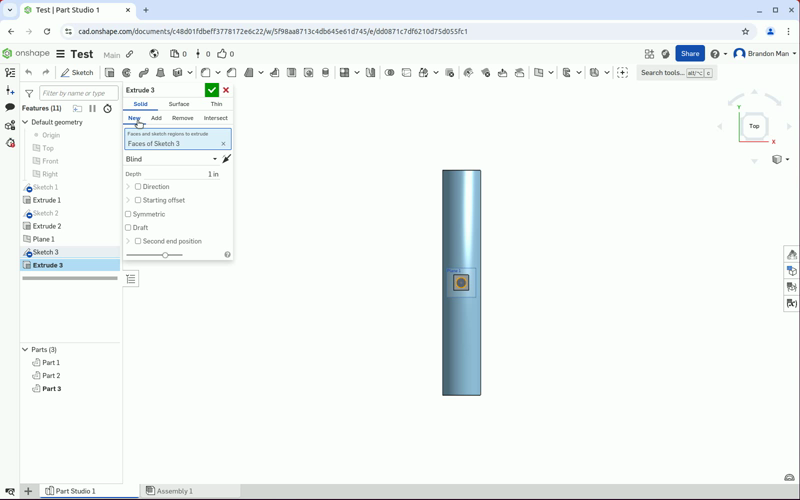
click(137, 120)
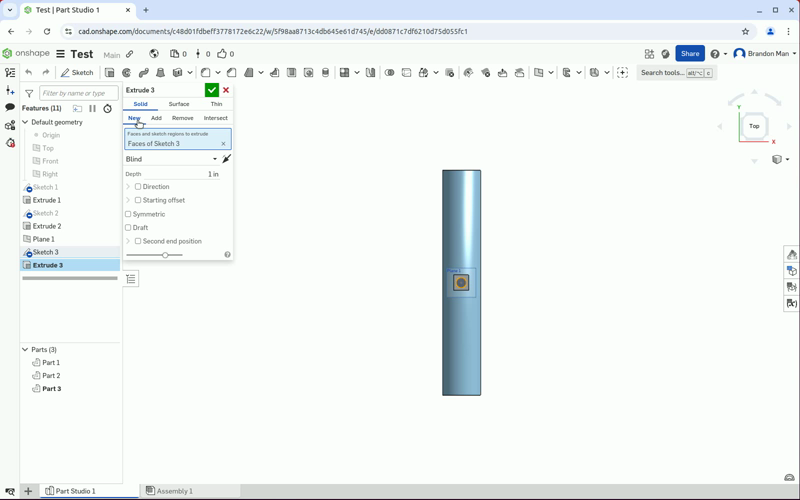
key(tab, 4)
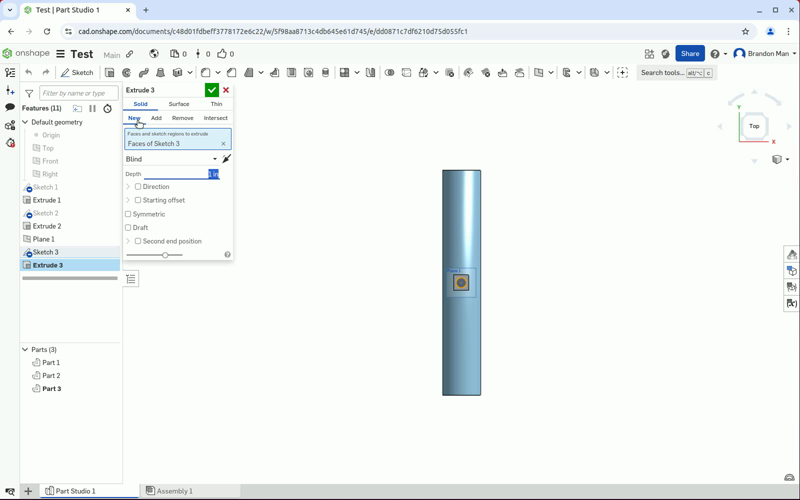
text(2.166)
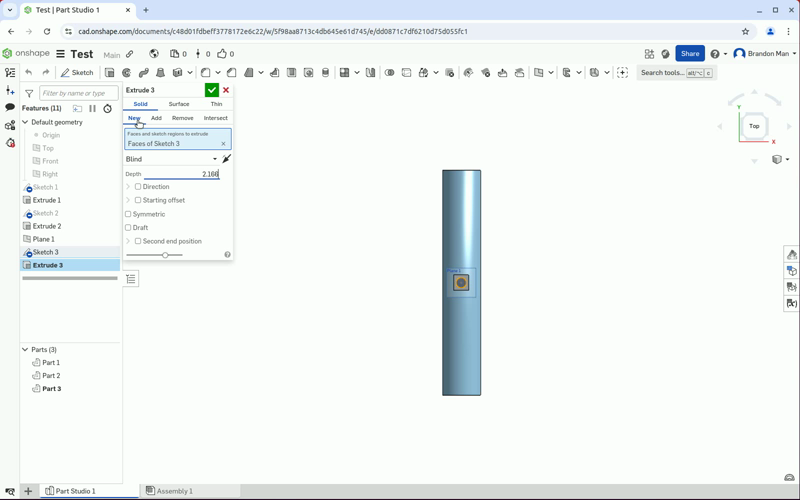
key(enter)
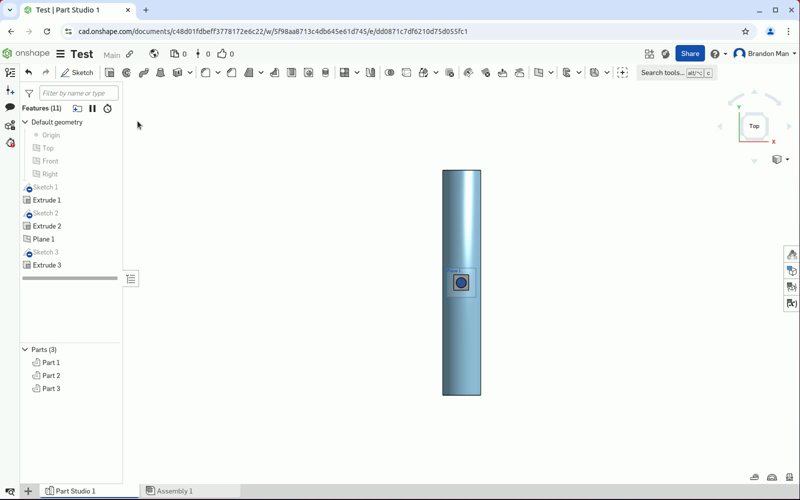
key(shift+h)
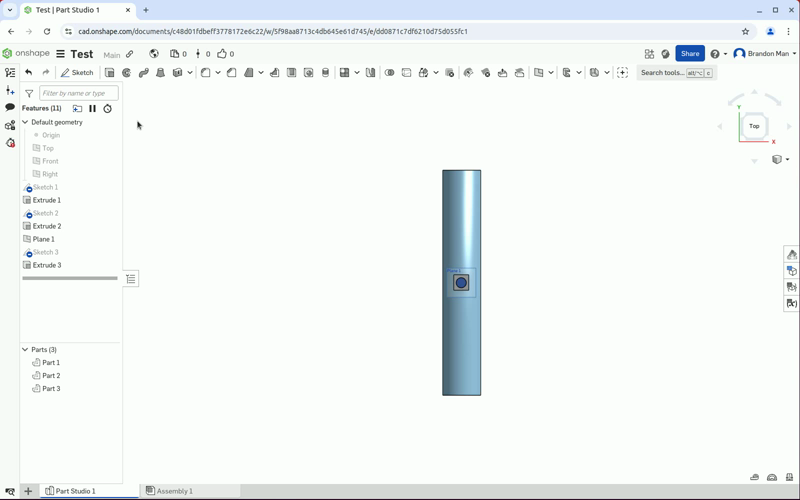
key(shift+h)
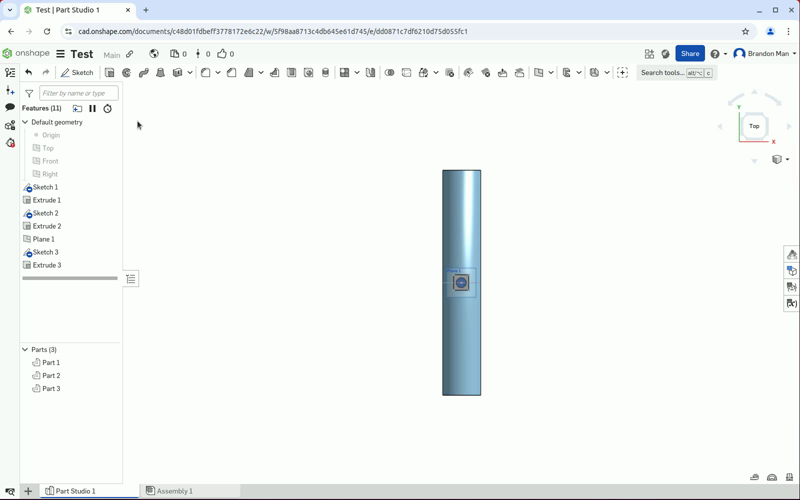
key(shift+7)
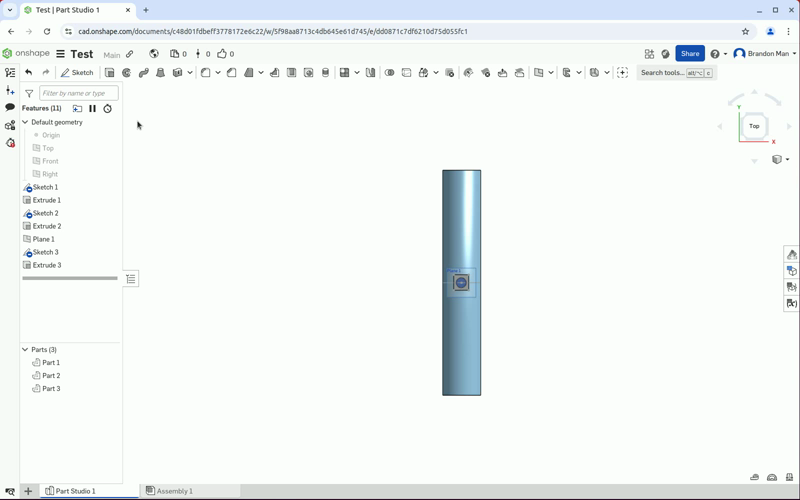
key(up, 3)
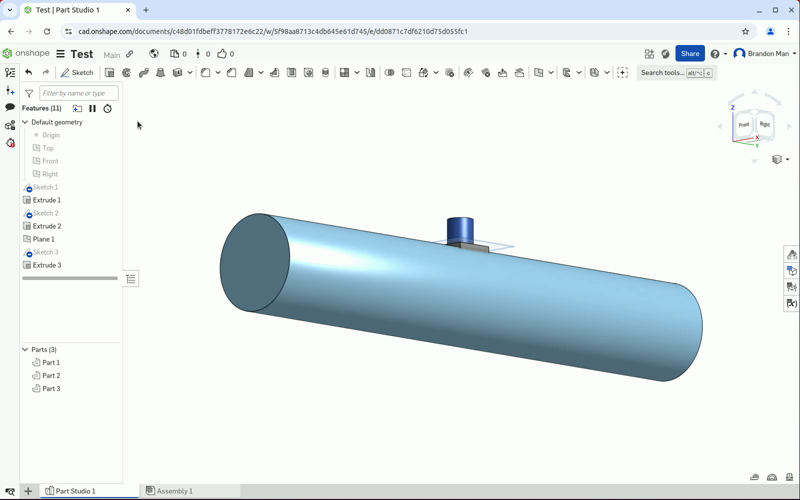
key(left, 3)
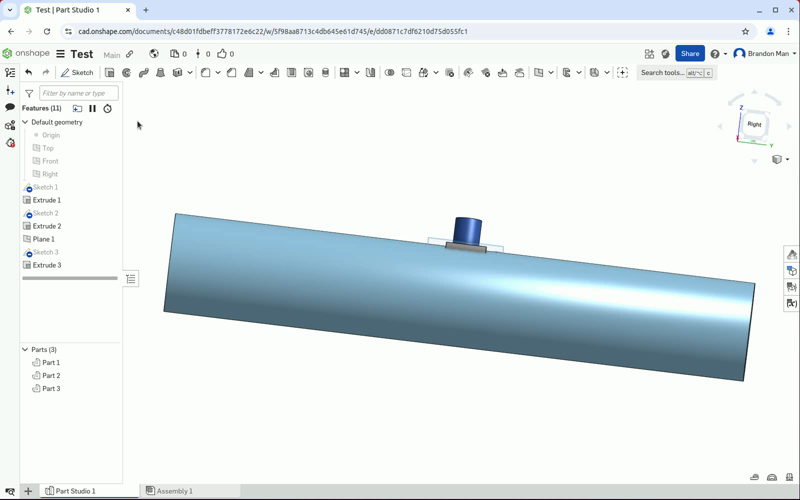
key(right, 3)
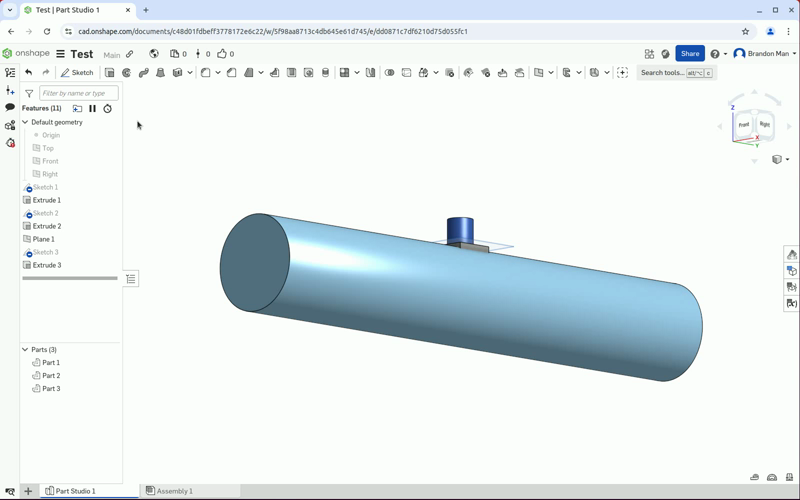
key(down, 3)
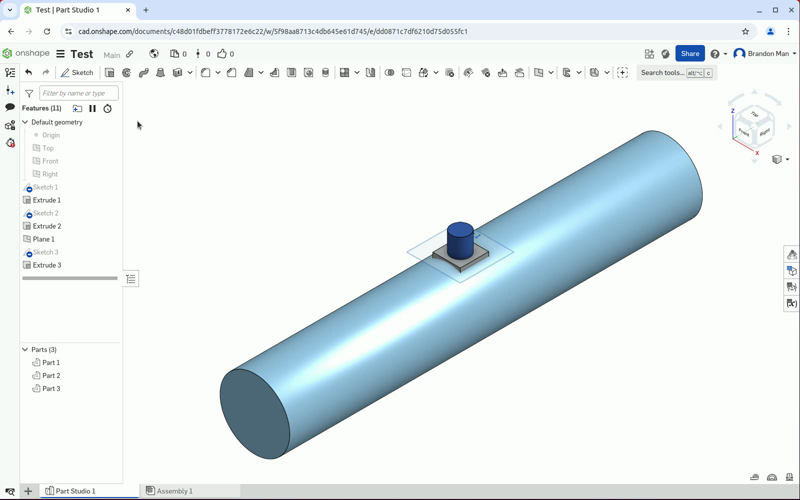
mouse_move(73, 189)
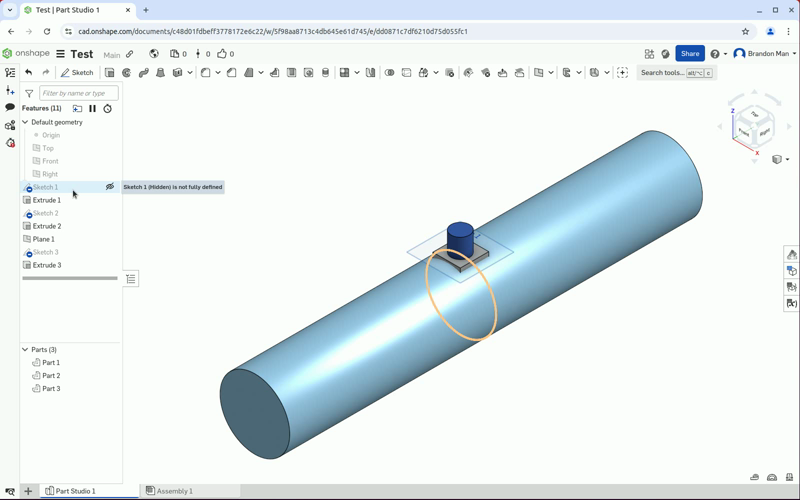
click(73, 189)